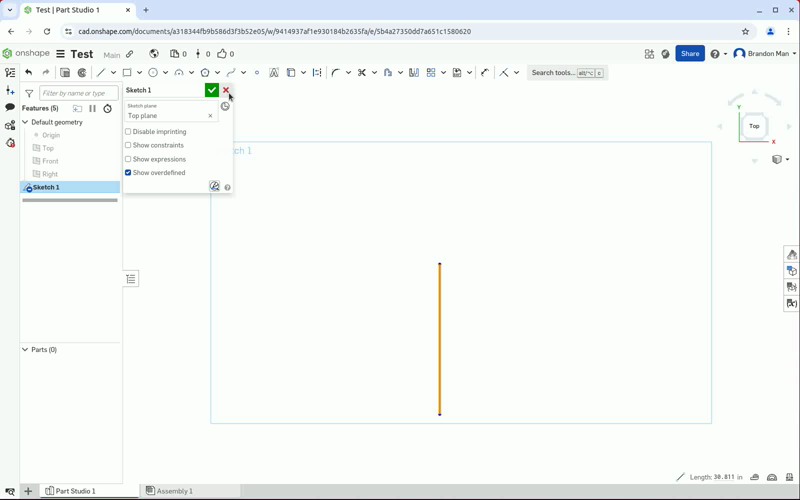
key(shift+h)
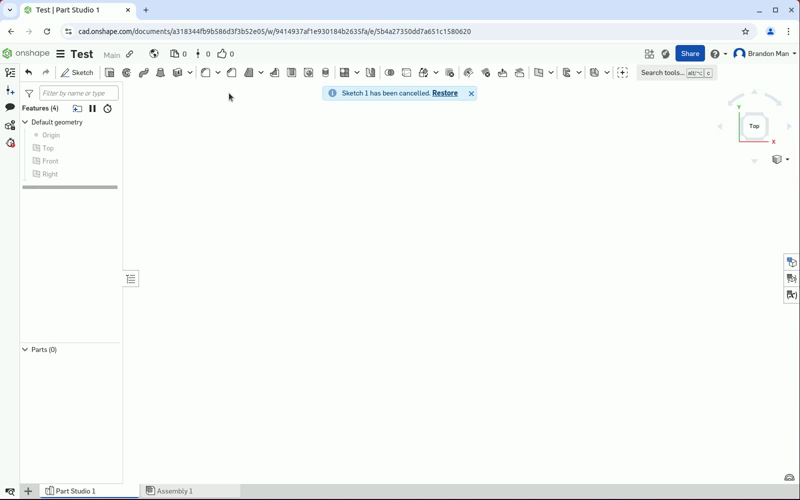
mouse_move(73, 352)
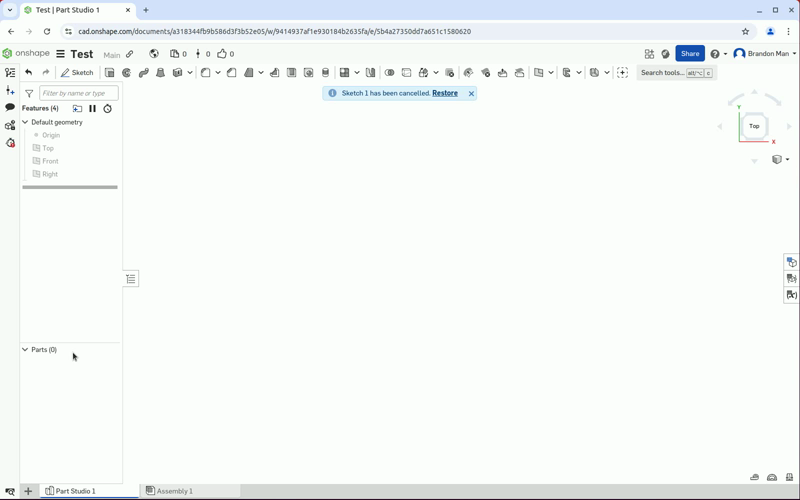
key(y)
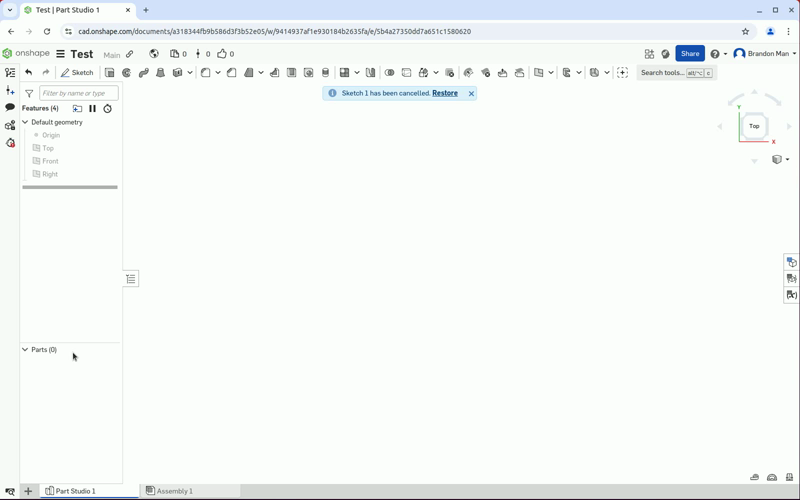
key(shift+p)
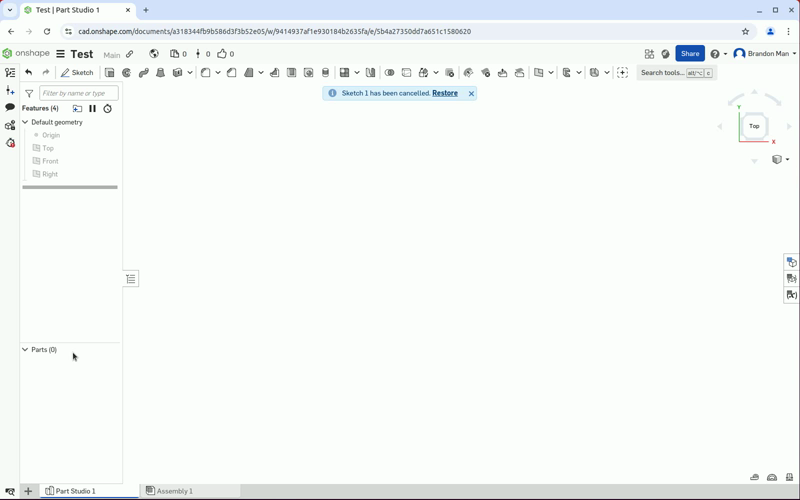
key(space)
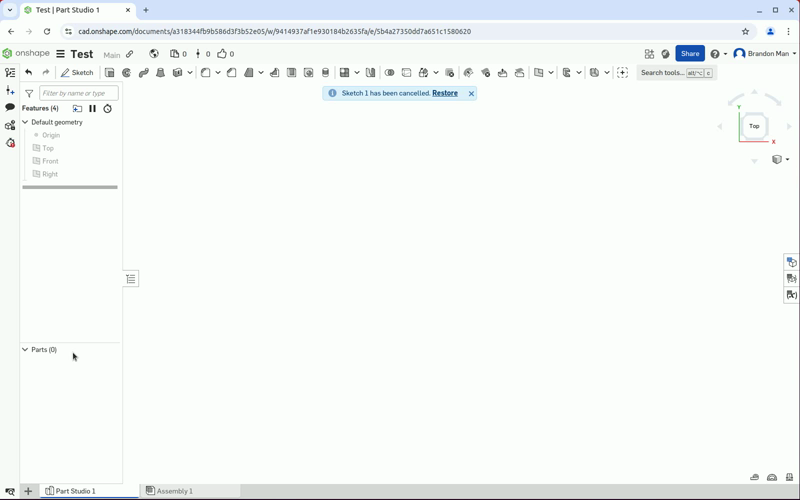
key_down(shift)
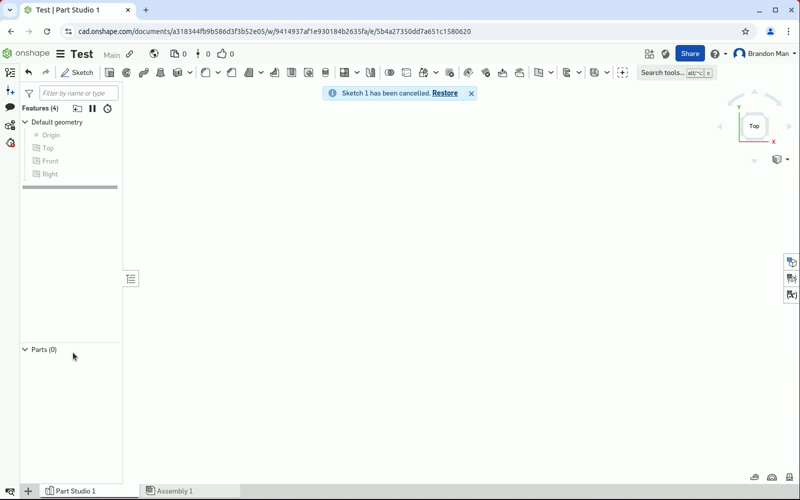
key(up)
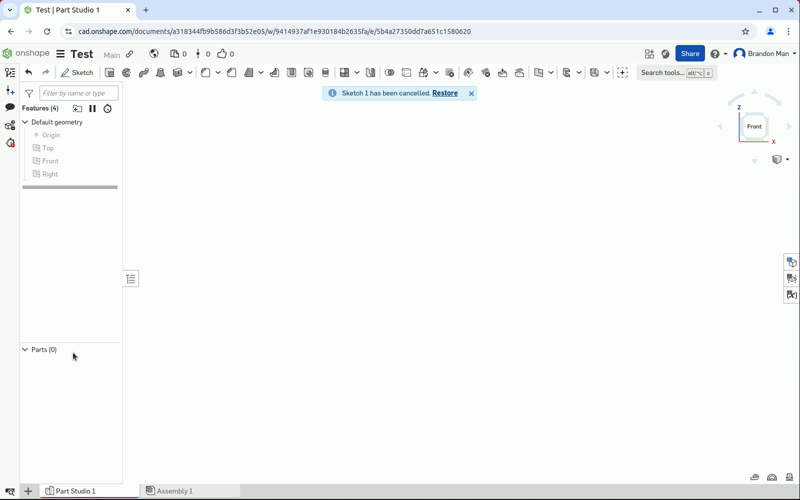
key_up(shift)
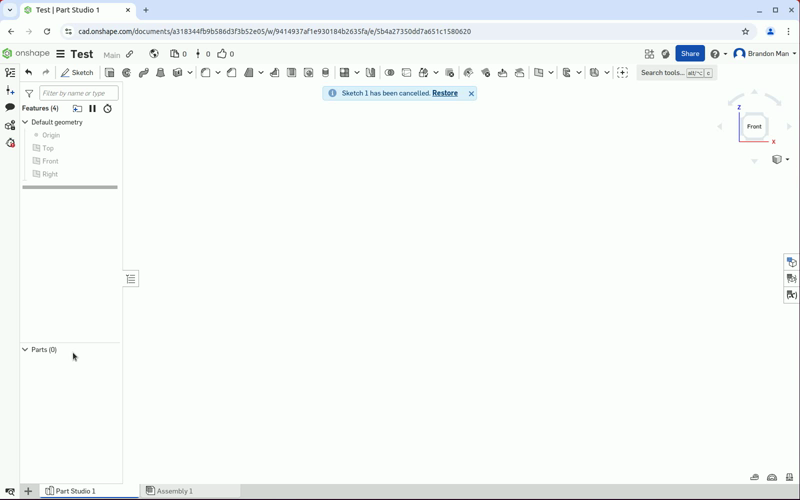
mouse_move(73, 352)
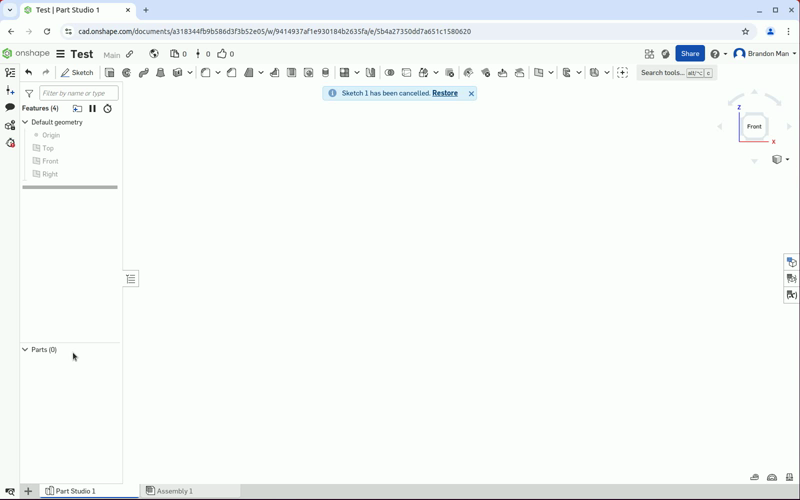
key(shift+y)
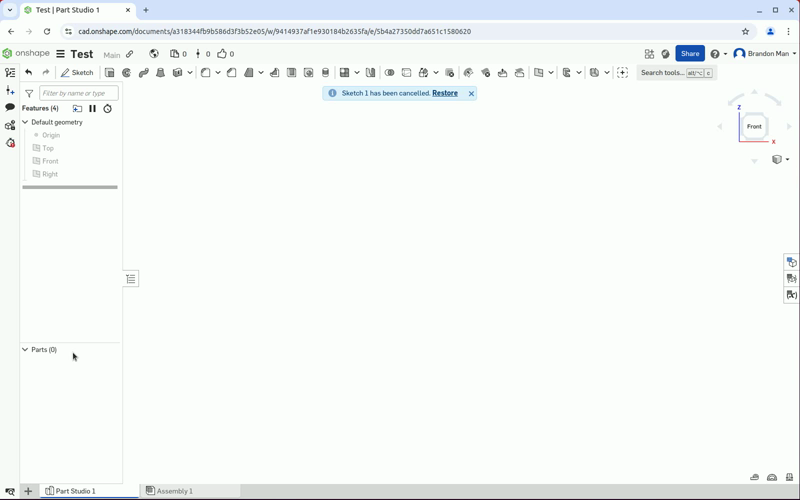
key(shift+s)
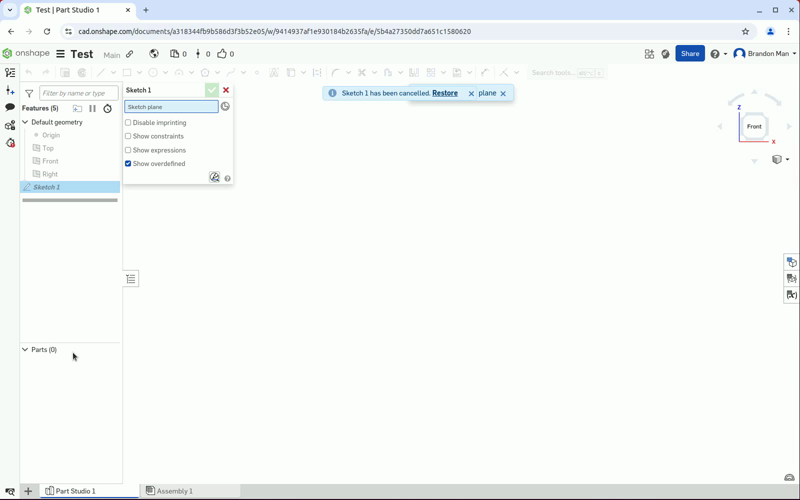
mouse_move(73, 163)
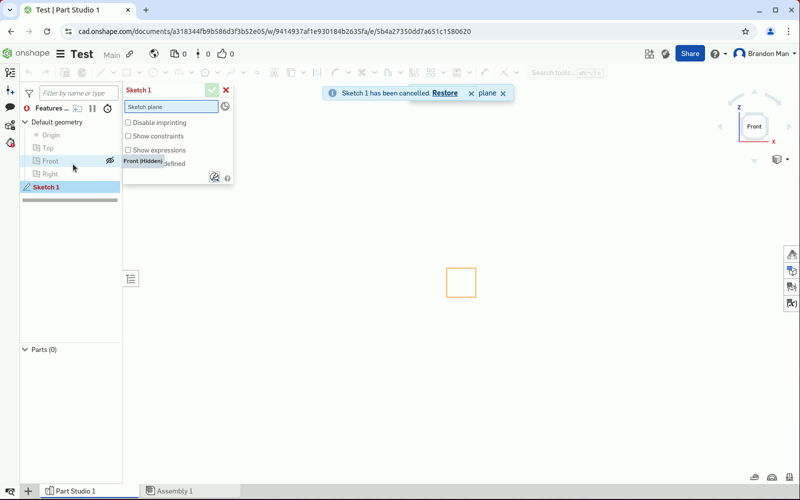
click(73, 163)
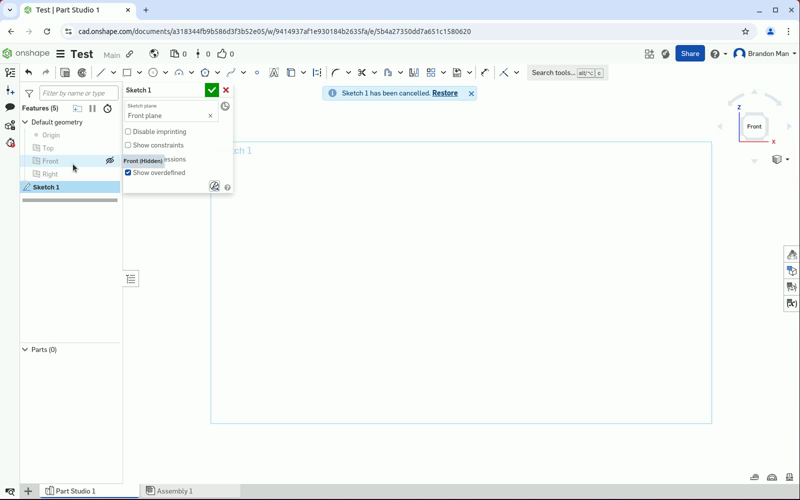
mouse_move(73, 352)
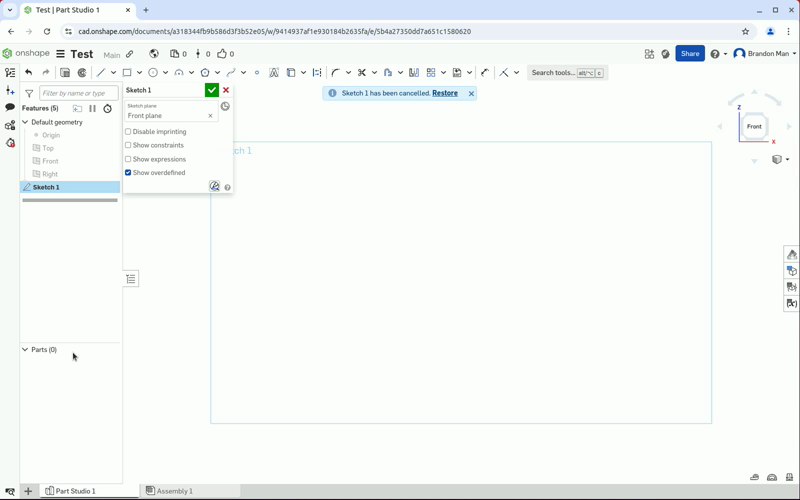
key(y)
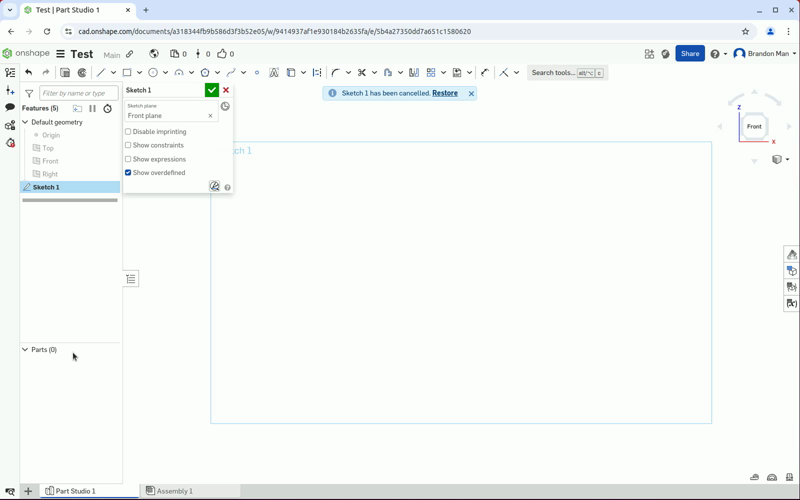
key(l)
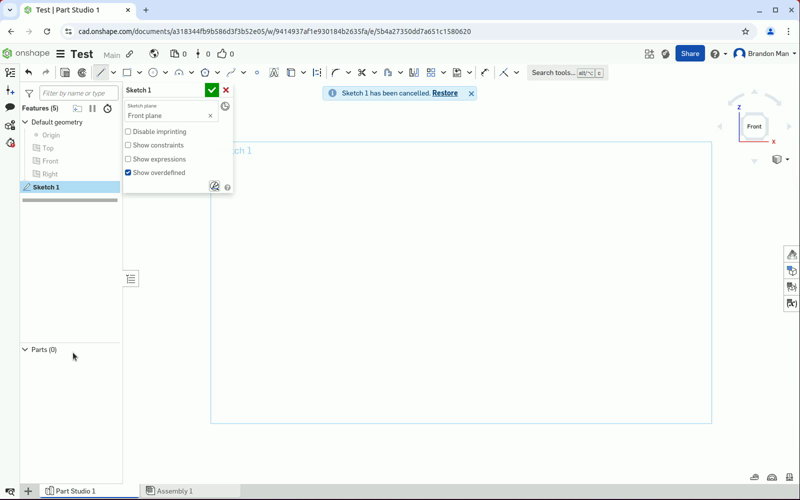
key_down(shift)
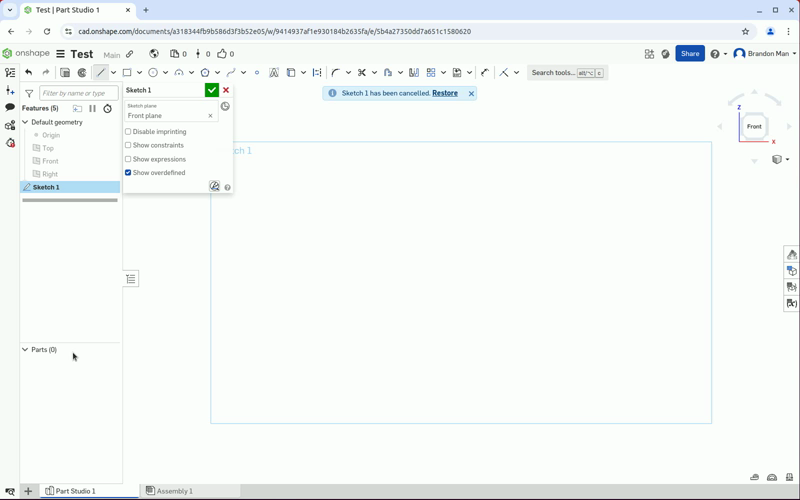
mouse_move(352, 384)
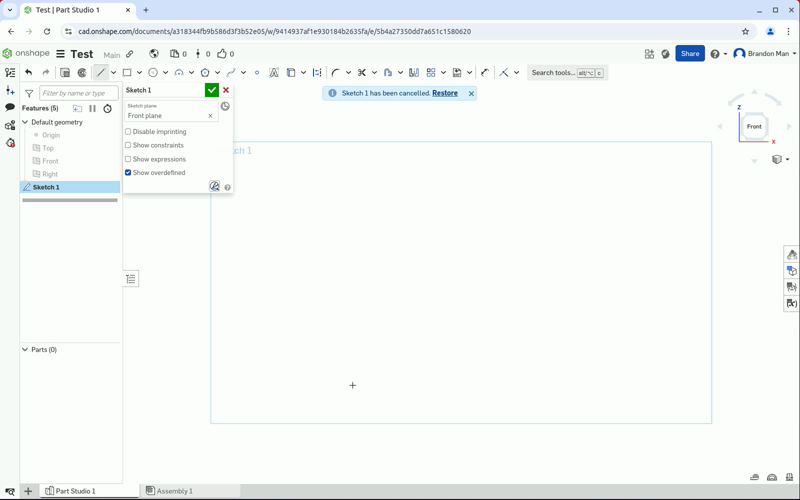
click(352, 384)
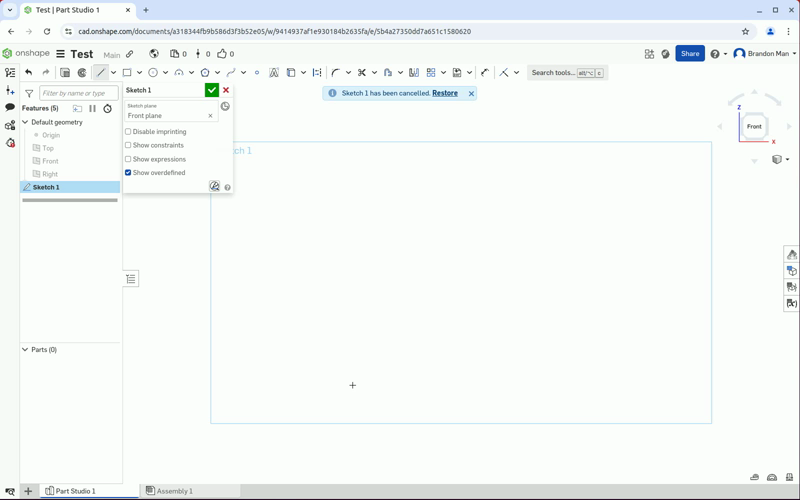
key_up(shift)
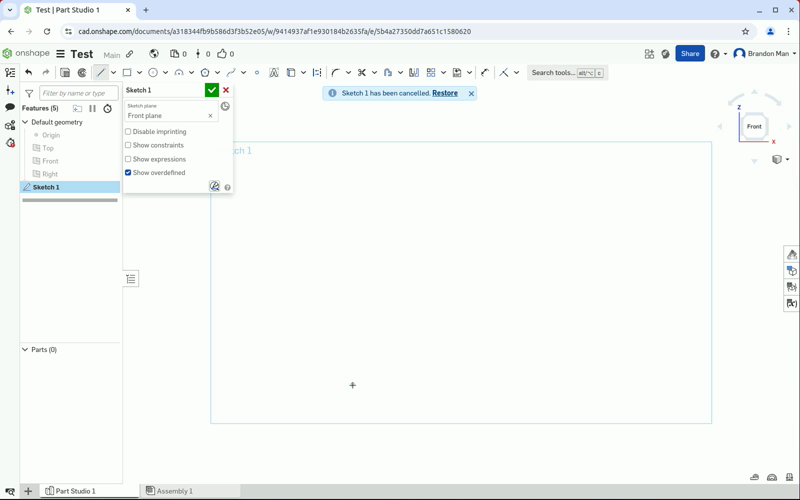
key_down(shift)
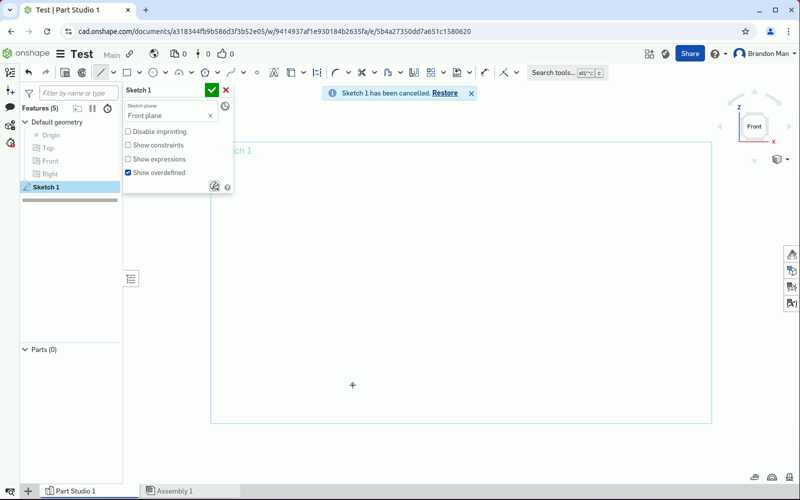
mouse_move(560, 384)
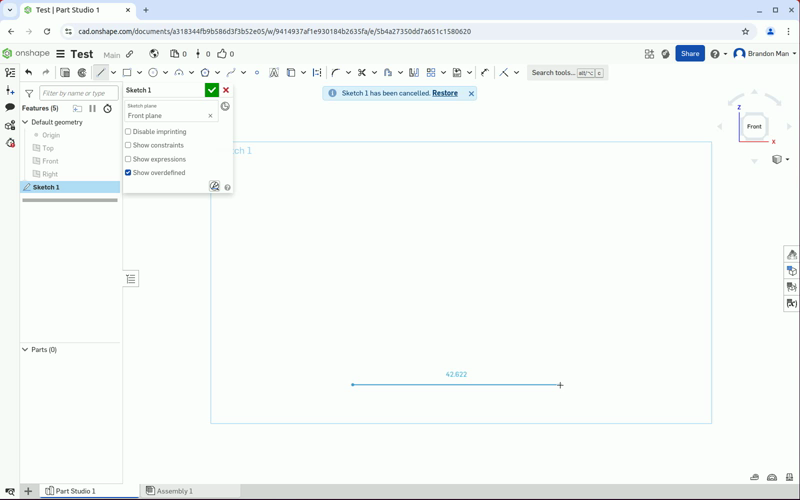
click(560, 384)
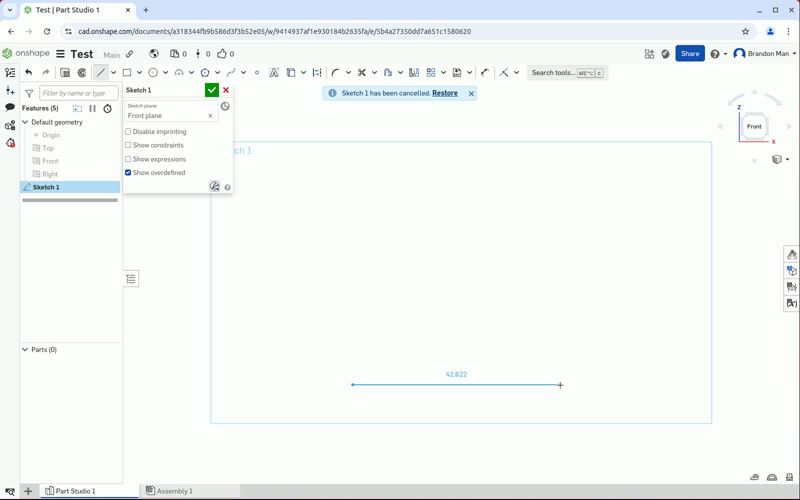
key_up(shift)
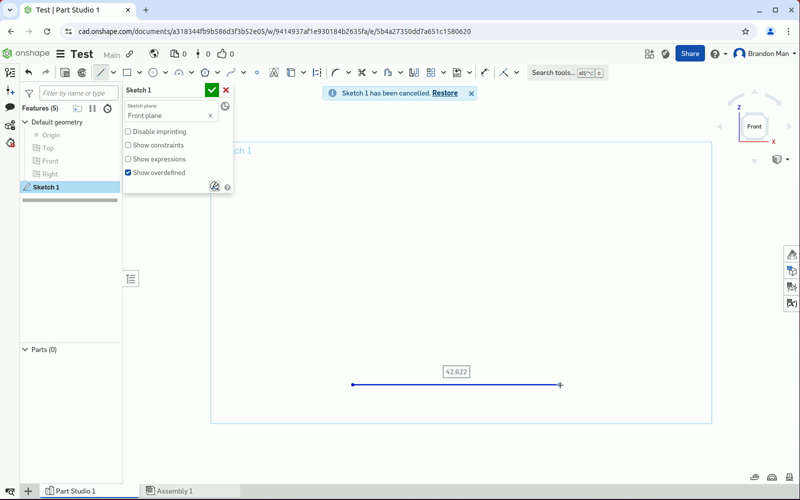
key_down(shift)
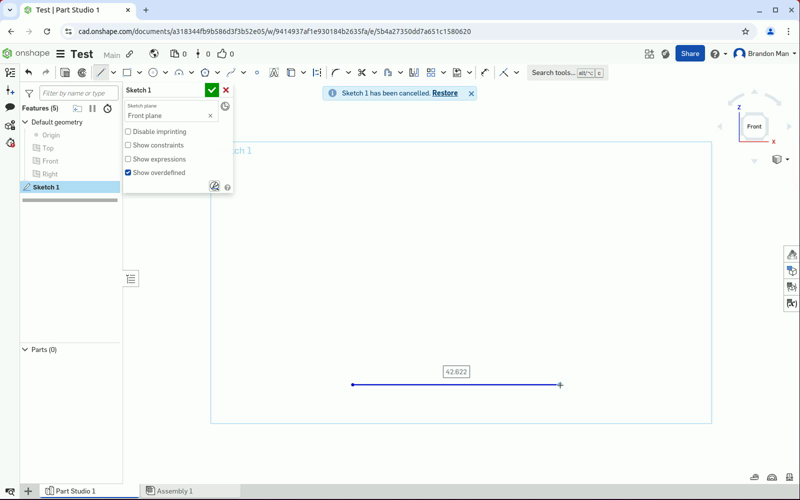
mouse_move(560, 203)
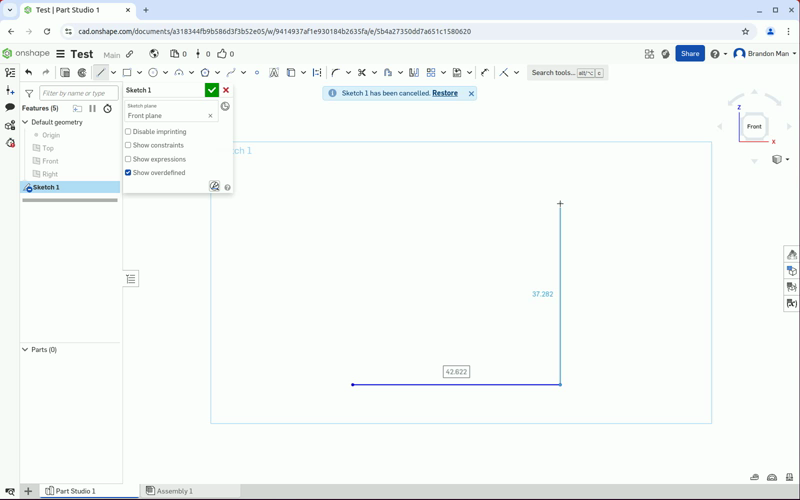
click(560, 203)
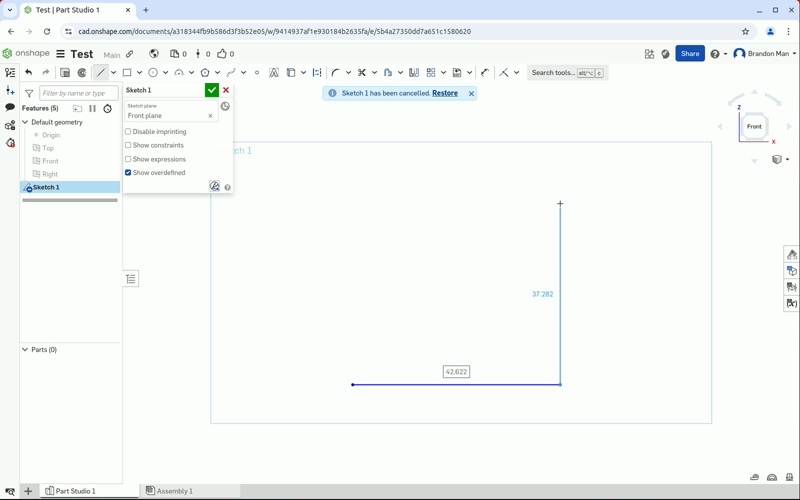
key_up(shift)
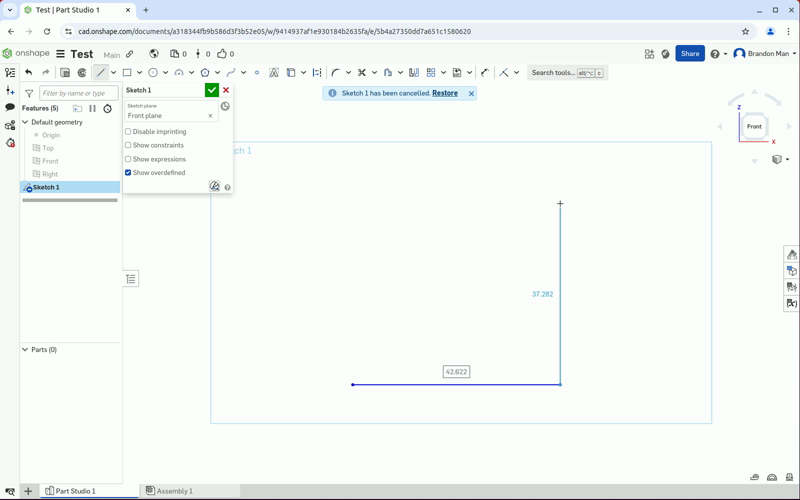
key_down(shift)
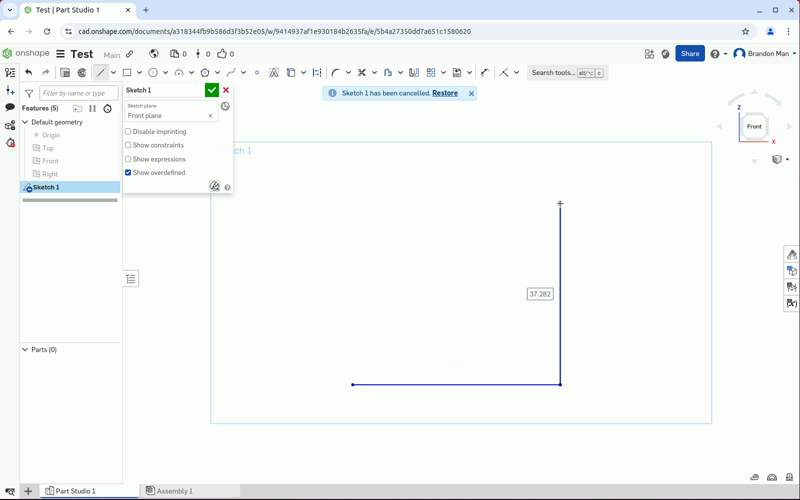
mouse_move(353, 203)
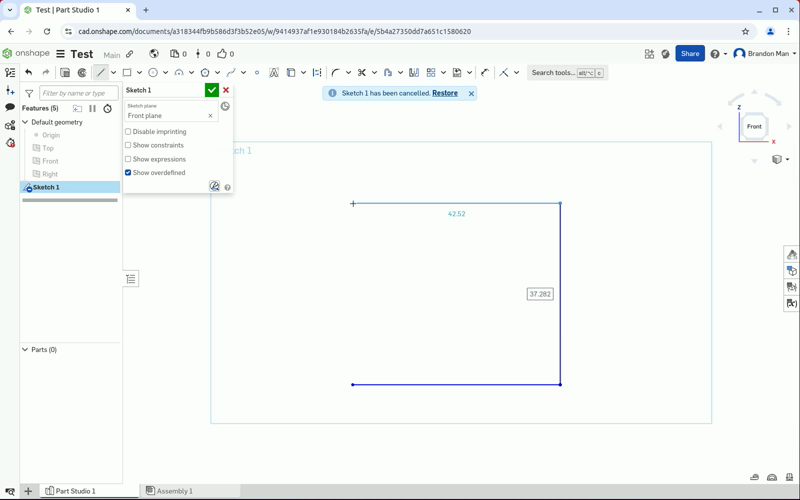
click(353, 203)
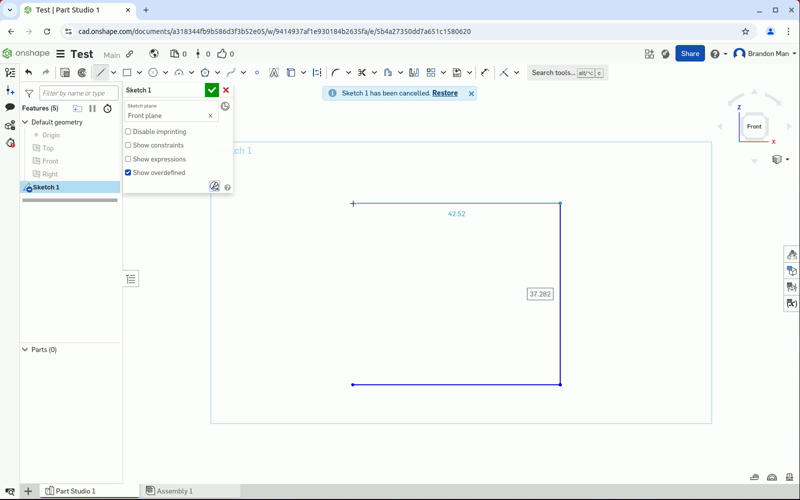
key_up(shift)
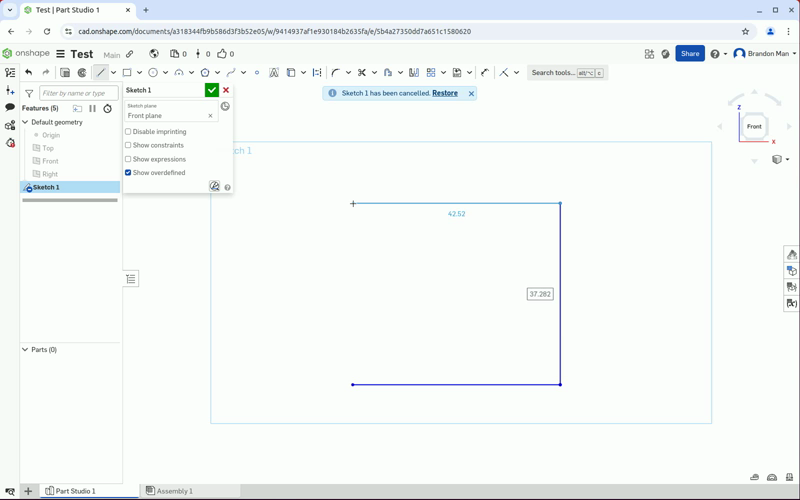
key_down(shift)
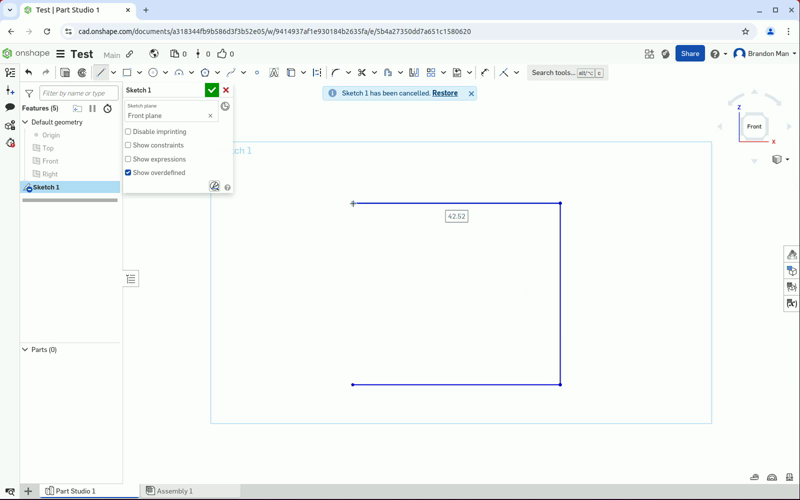
mouse_move(352, 384)
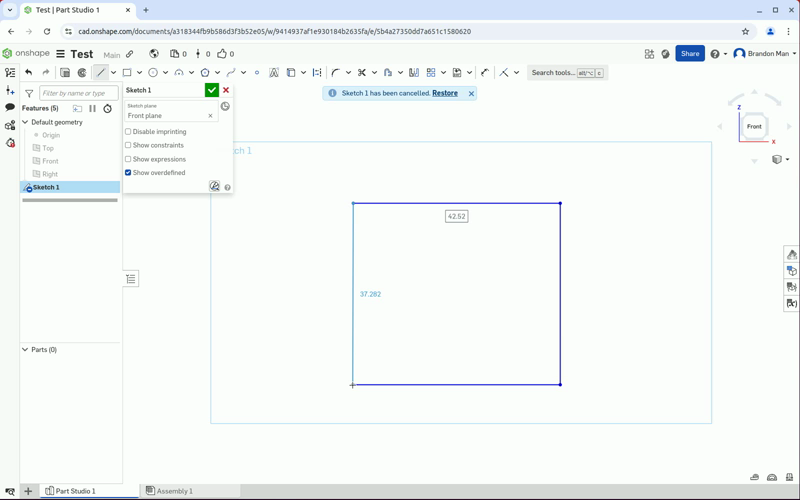
key_up(shift)
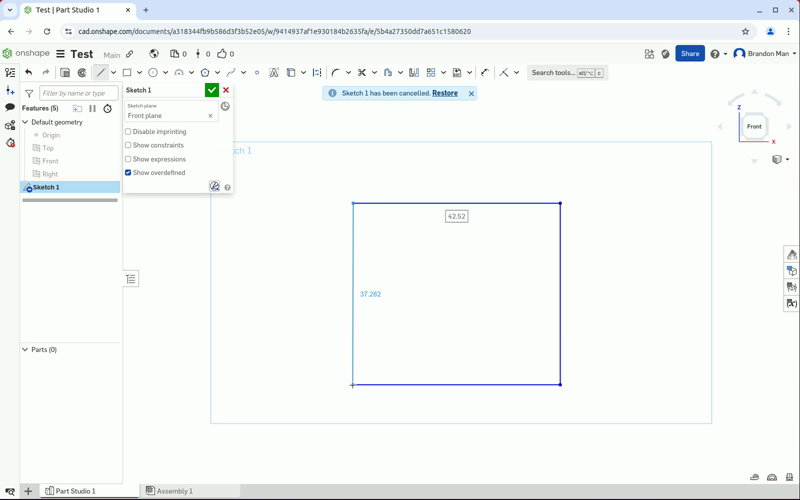
click(352, 384)
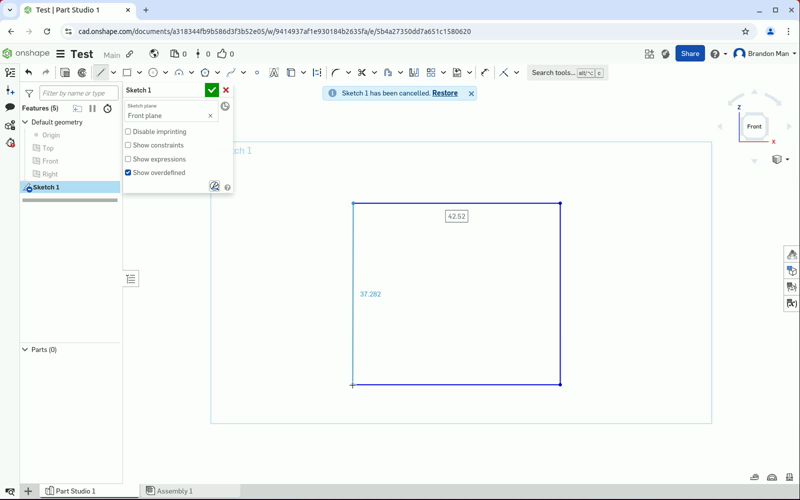
key(esc)
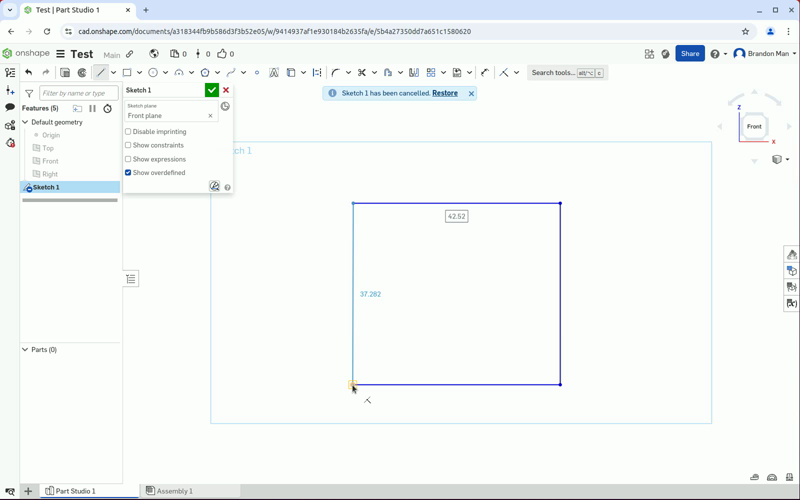
mouse_move(449, 352)
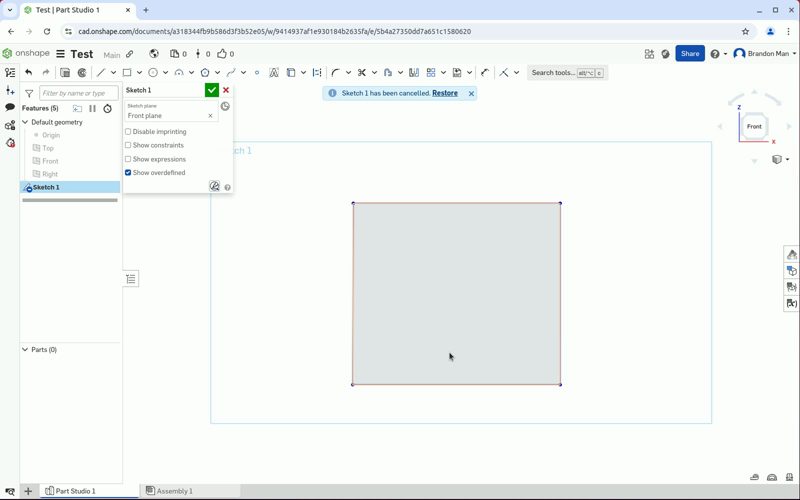
click(449, 352)
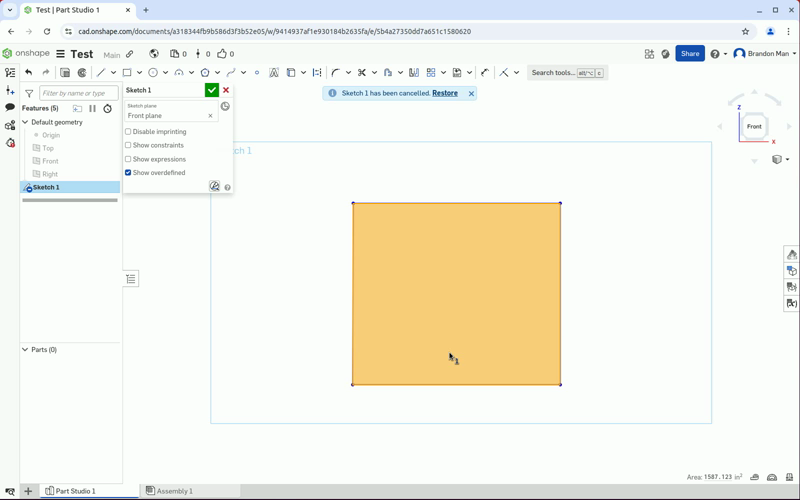
mouse_move(73, 352)
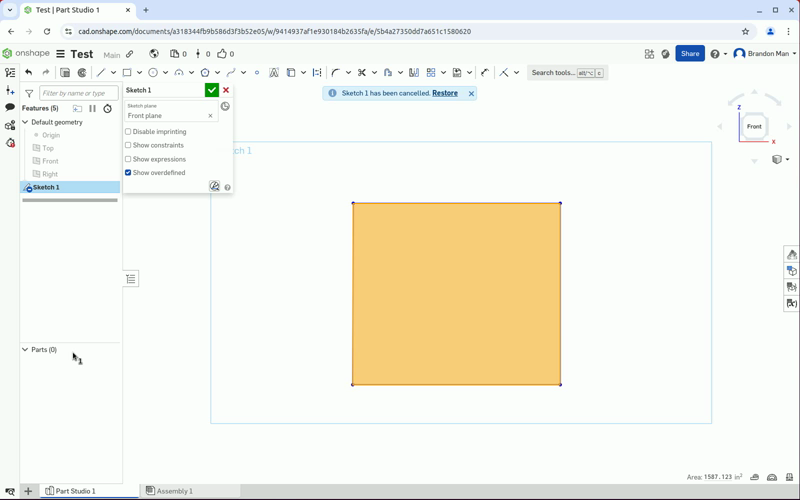
key(shift+y)
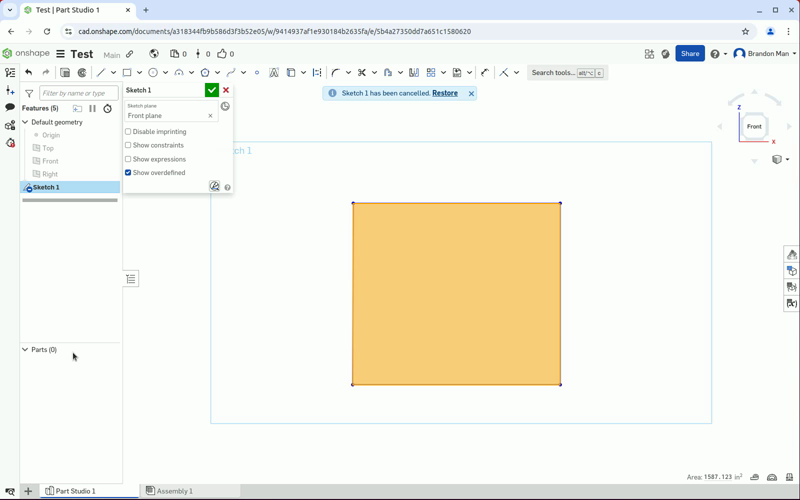
key(shift+e)
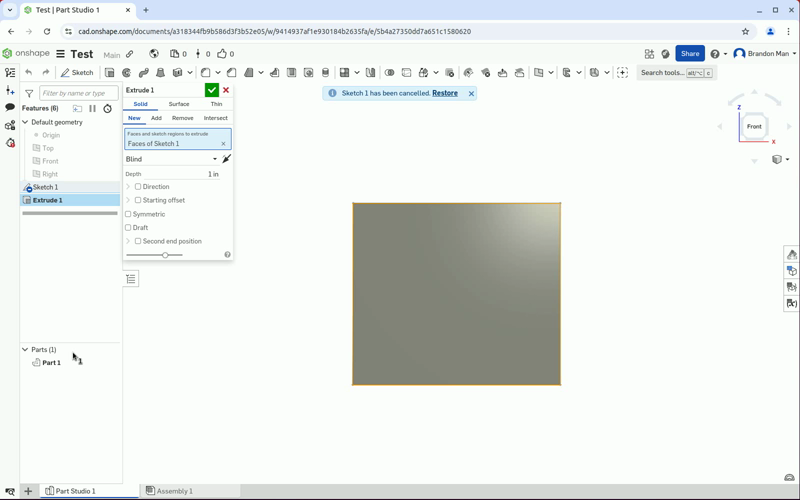
mouse_move(143, 106)
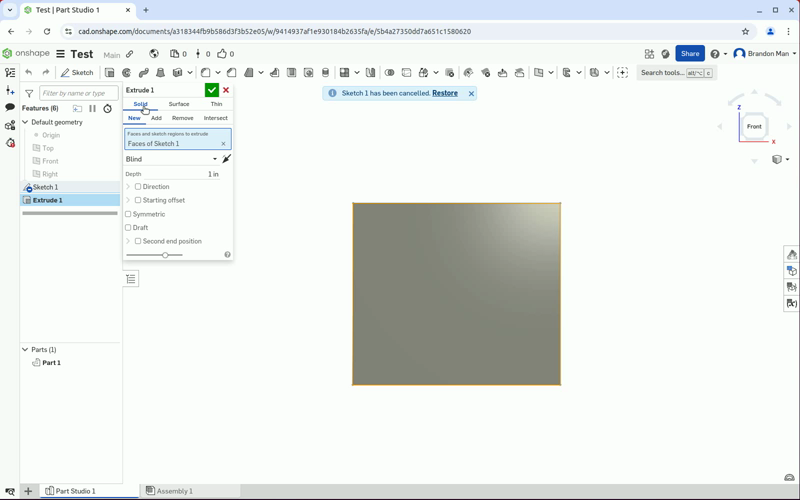
click(143, 106)
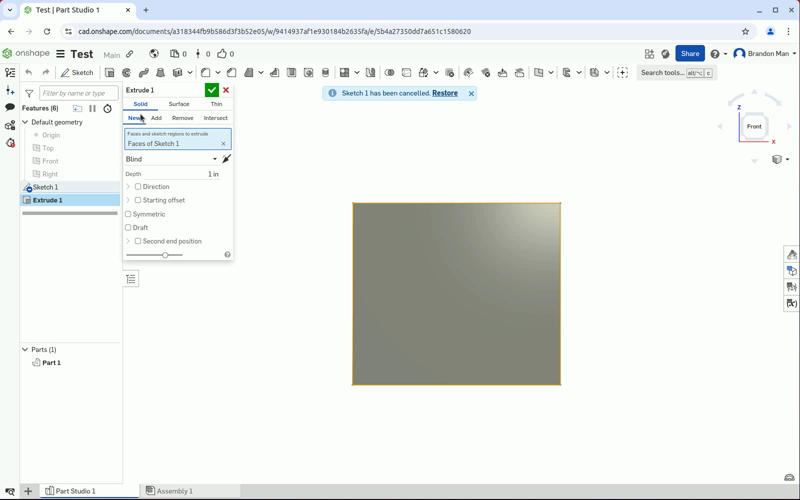
mouse_move(137, 120)
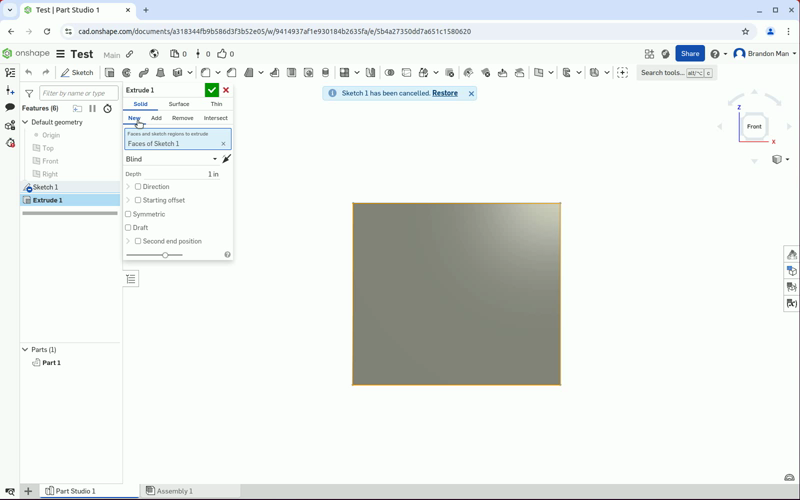
click(137, 120)
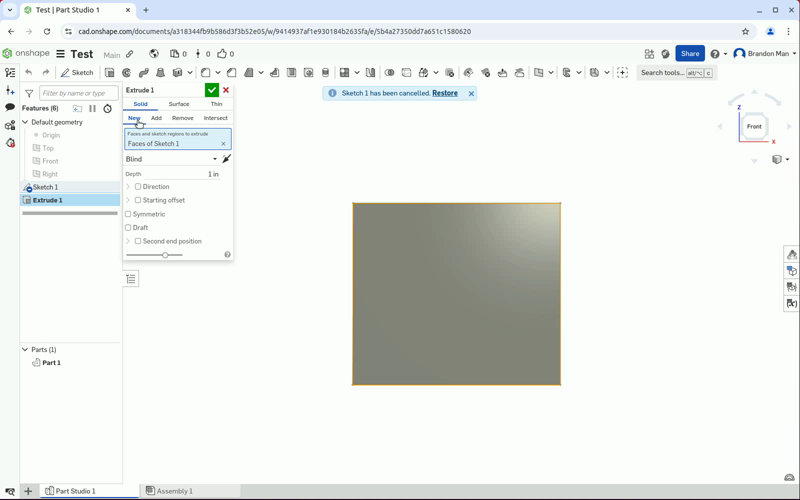
key(tab, 4)
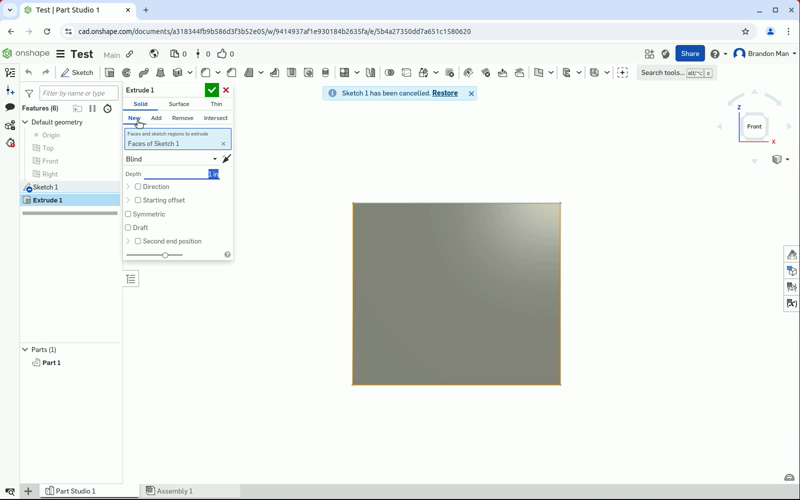
text(15.405)
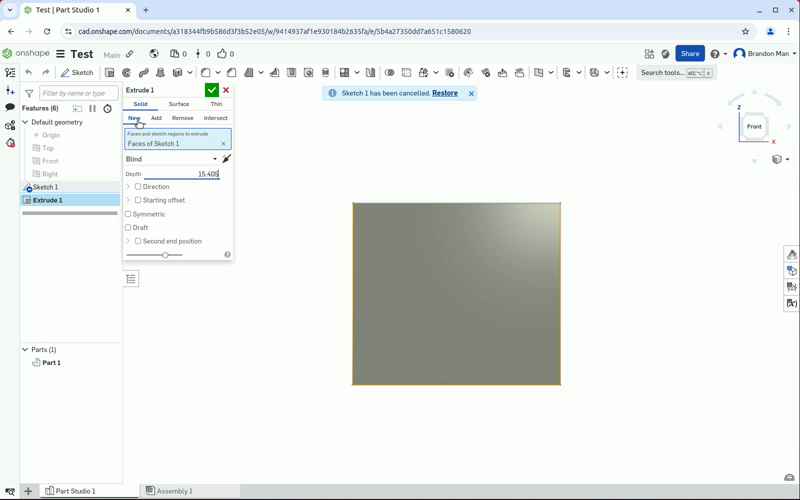
key(enter)
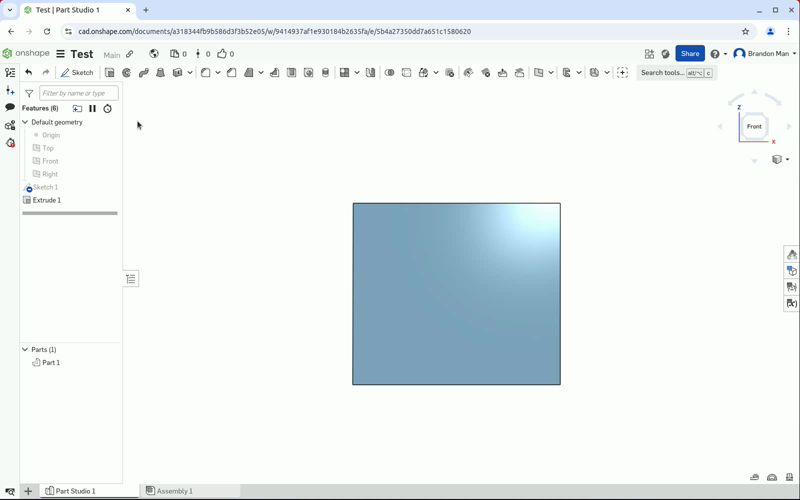
key(shift+h)
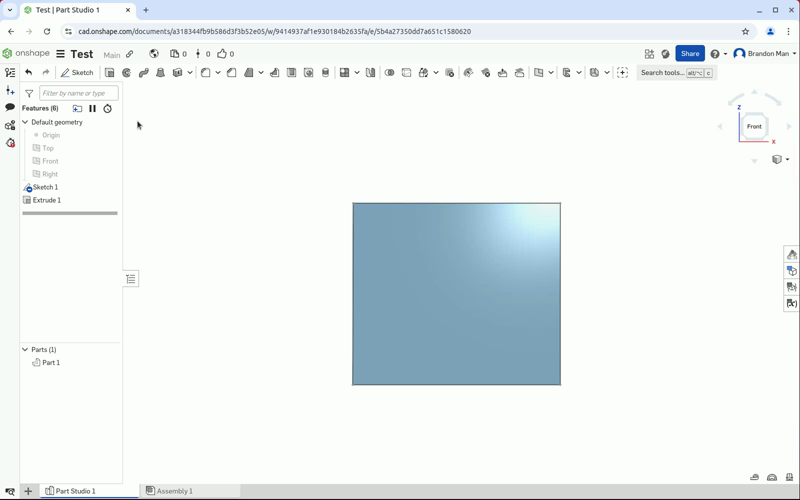
key(shift+h)
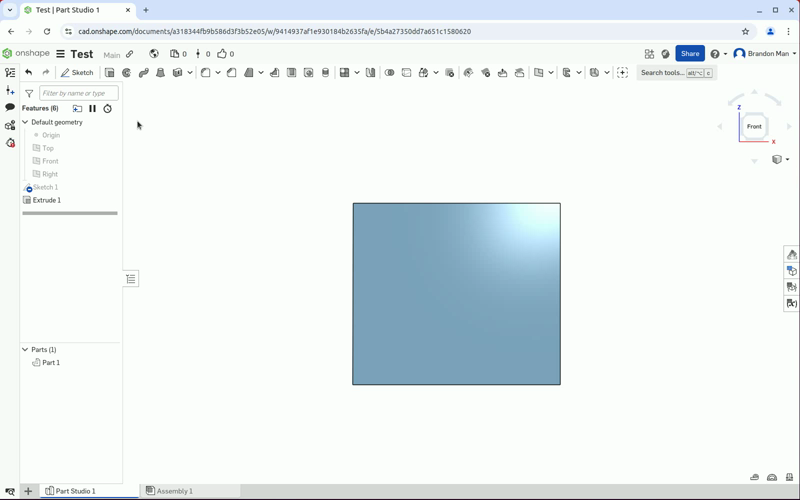
mouse_move(73, 189)
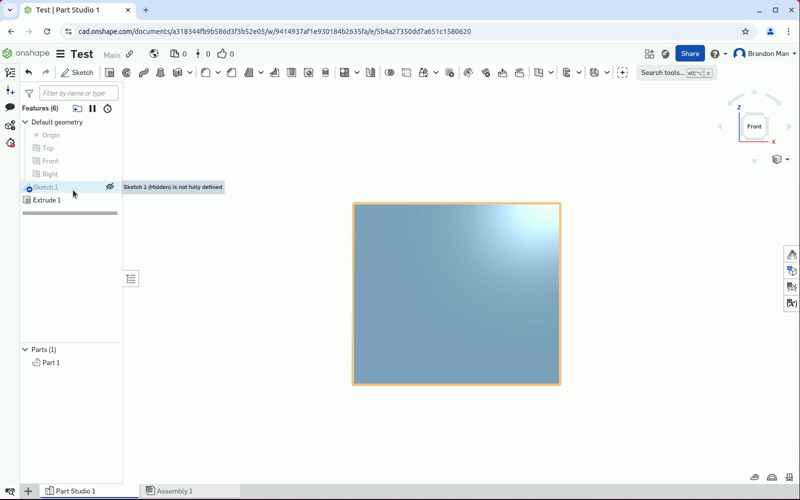
click(73, 189)
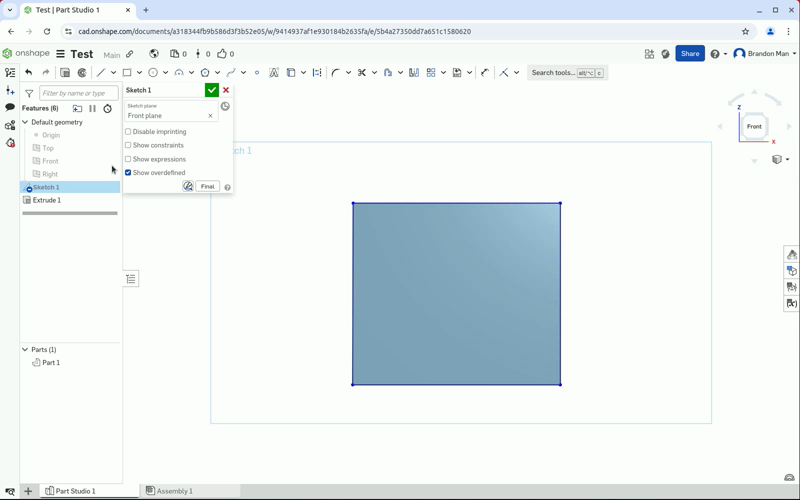
mouse_move(229, 92)
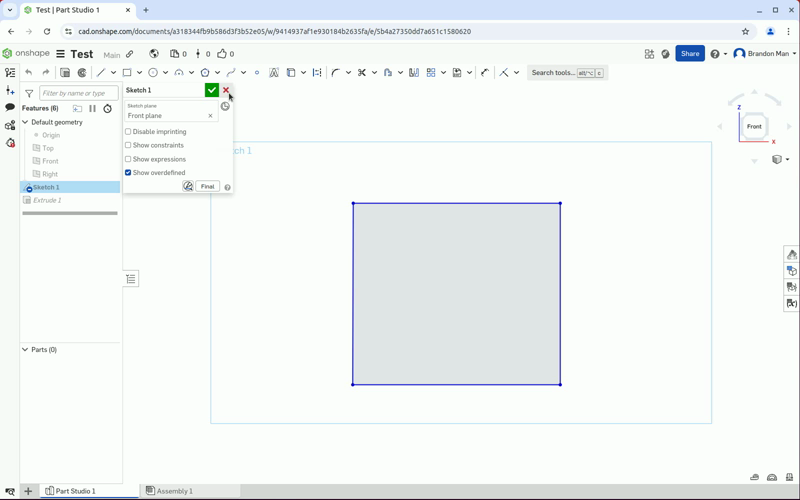
click(229, 92)
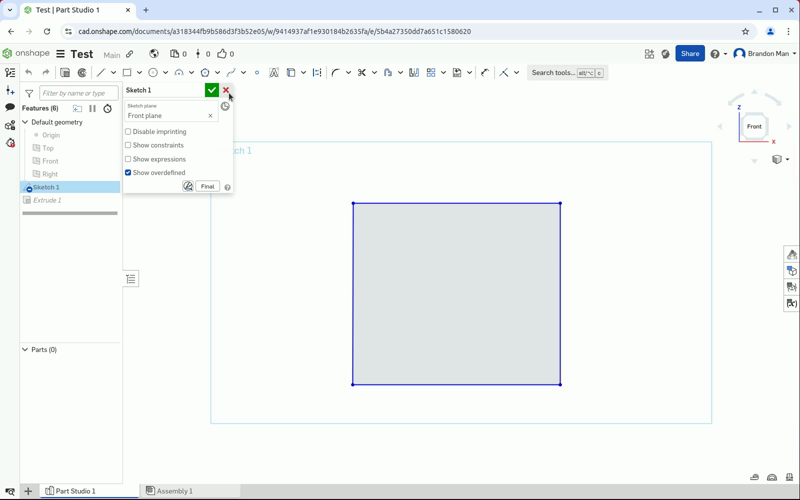
key(shift+s)
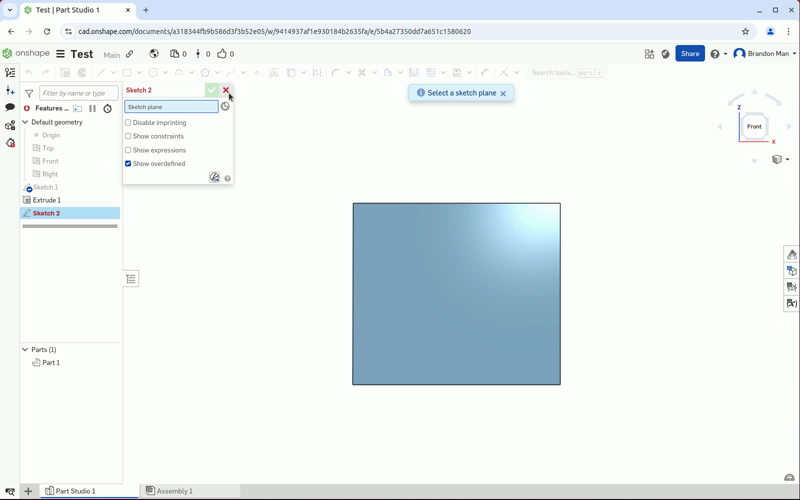
mouse_move(73, 163)
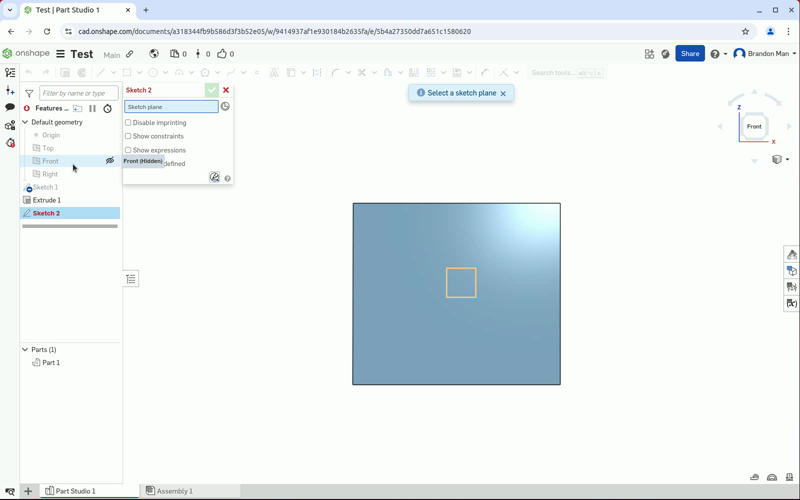
click(73, 163)
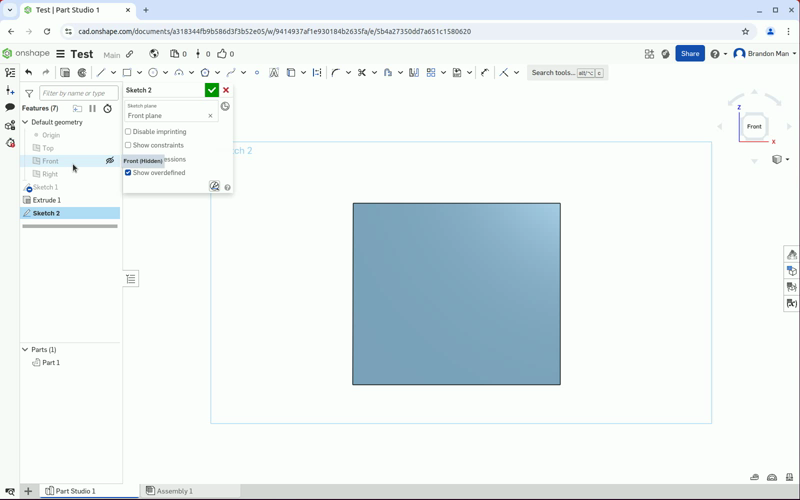
mouse_move(73, 352)
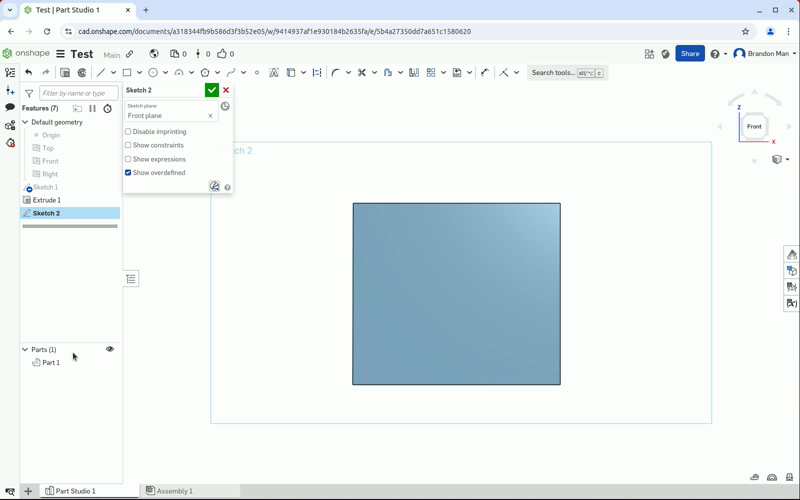
key(y)
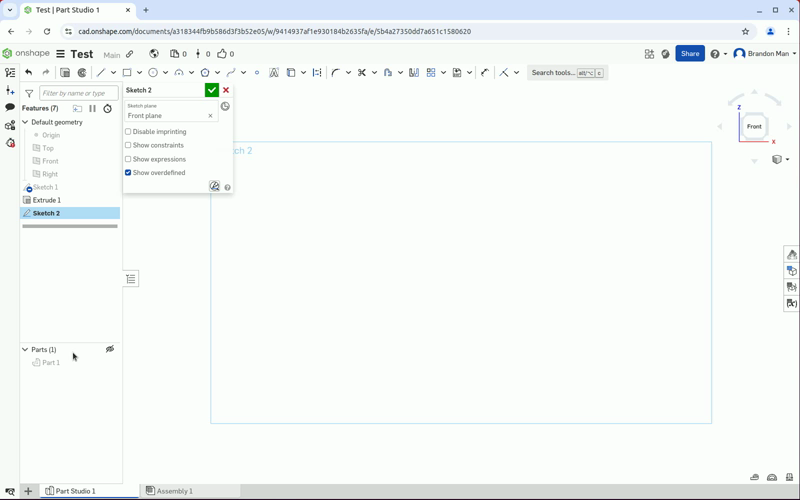
key(c)
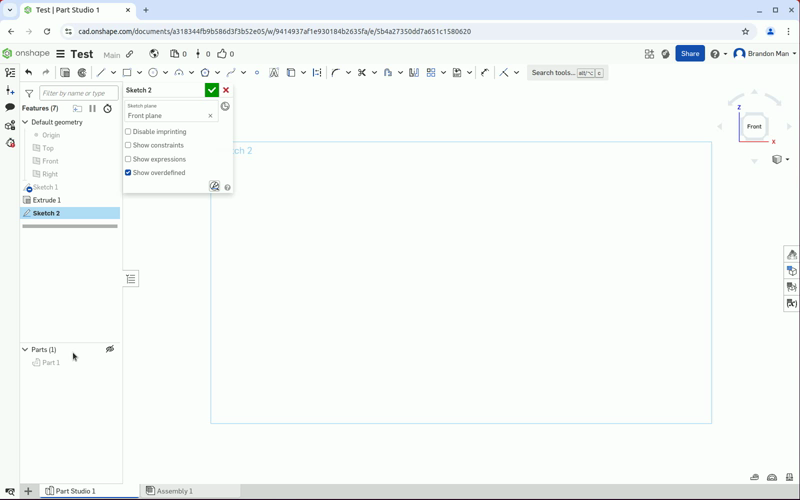
key_down(shift)
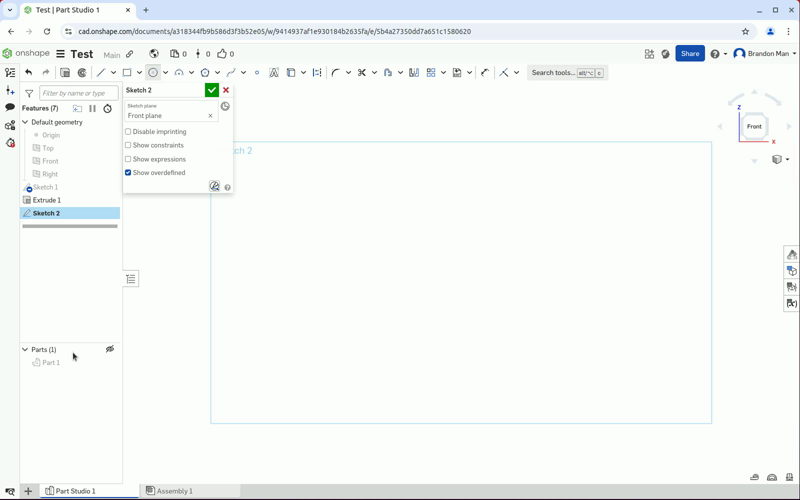
mouse_move(461, 282)
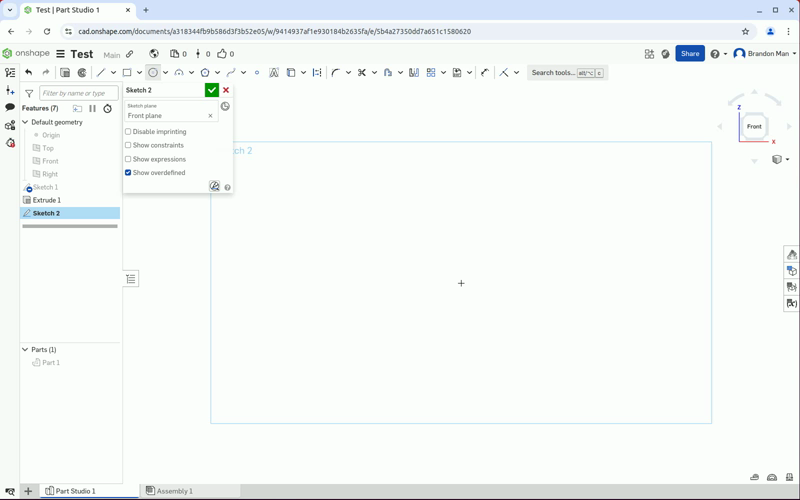
click(461, 282)
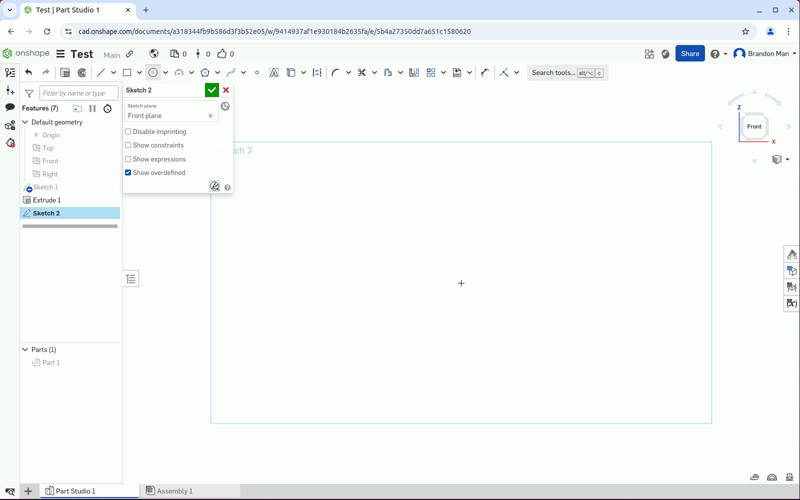
key_up(shift)
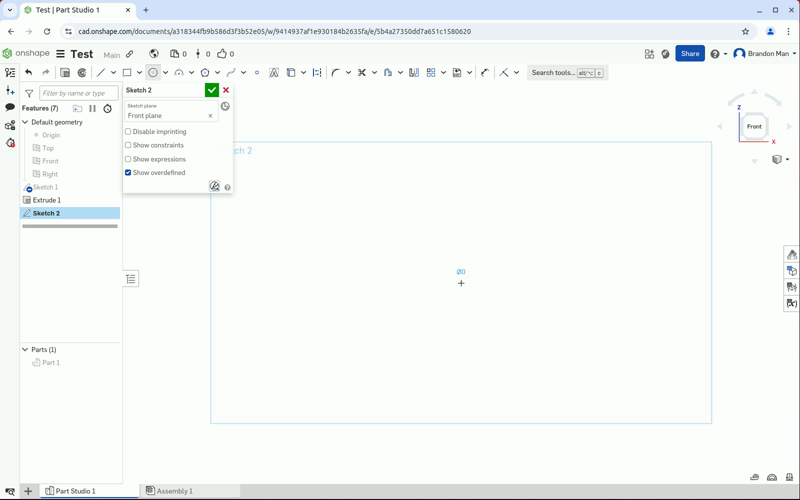
mouse_move(519, 282)
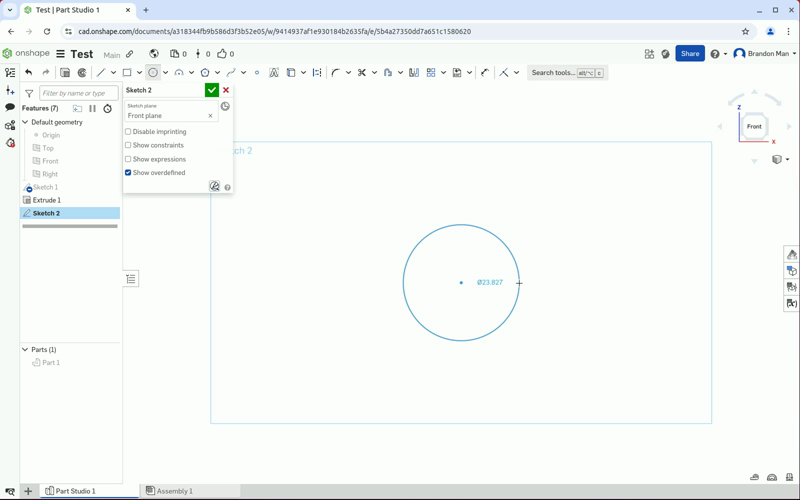
click(519, 282)
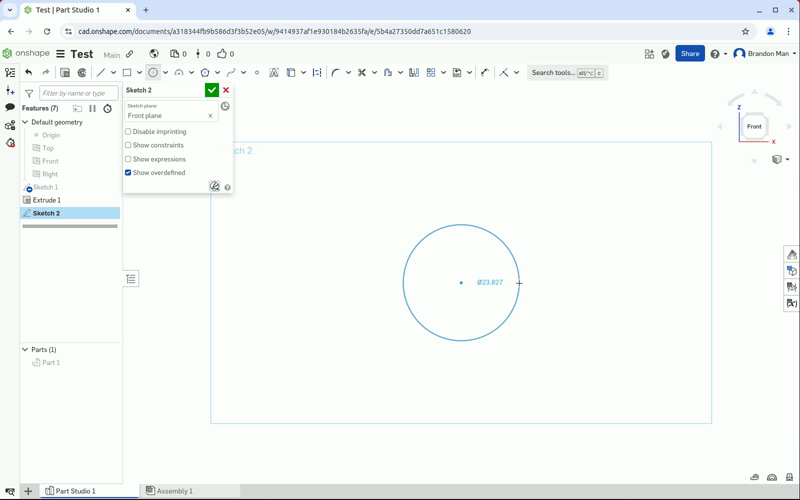
key(esc)
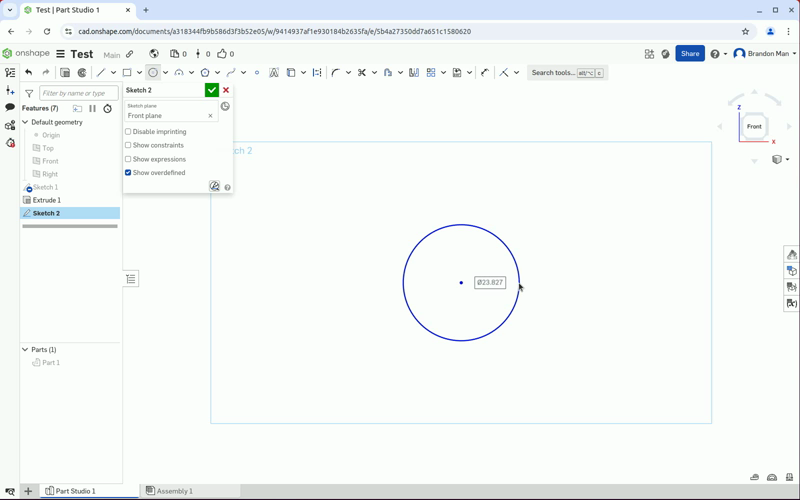
mouse_move(462, 317)
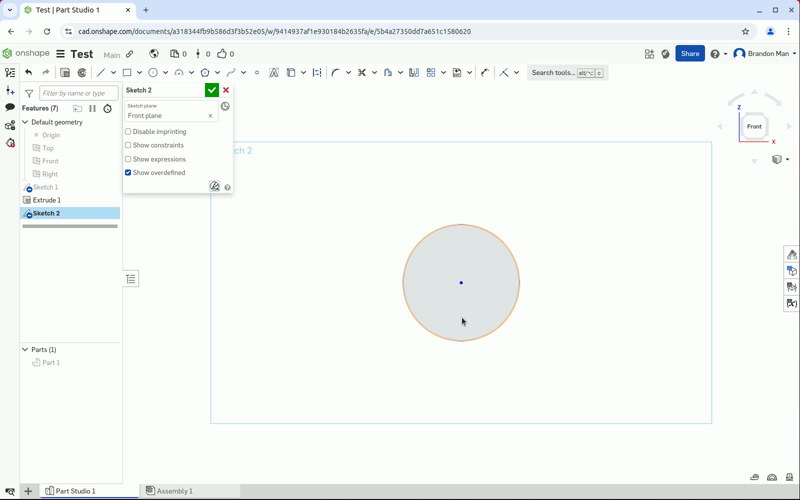
click(462, 317)
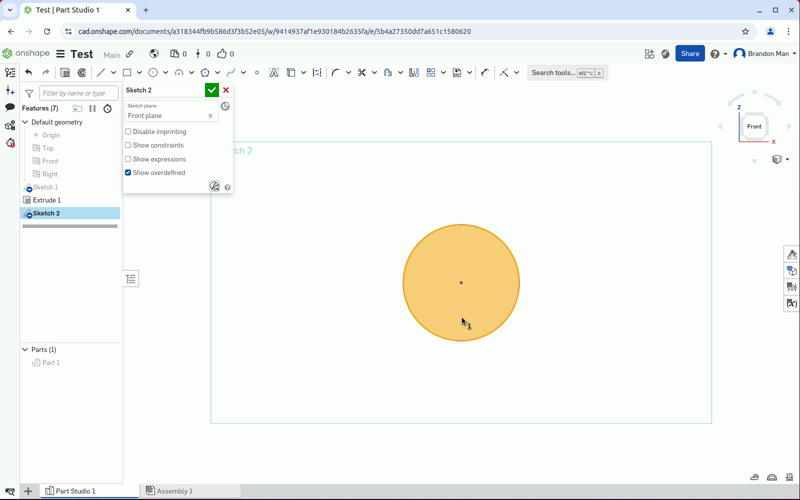
mouse_move(73, 352)
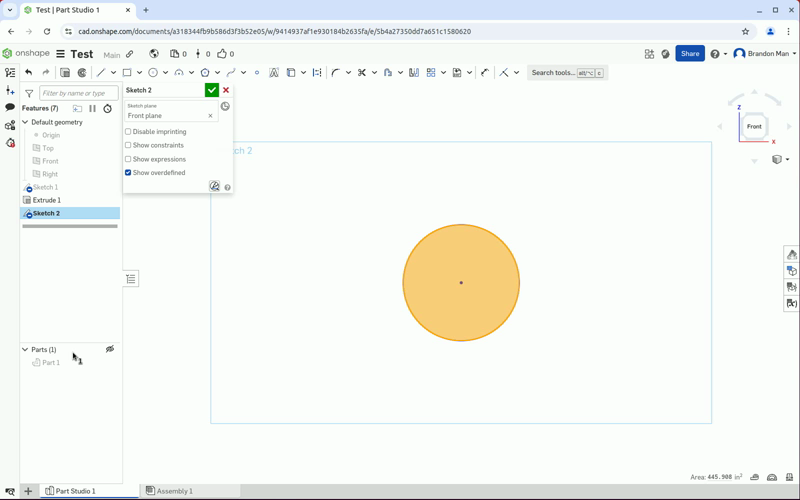
key(shift+y)
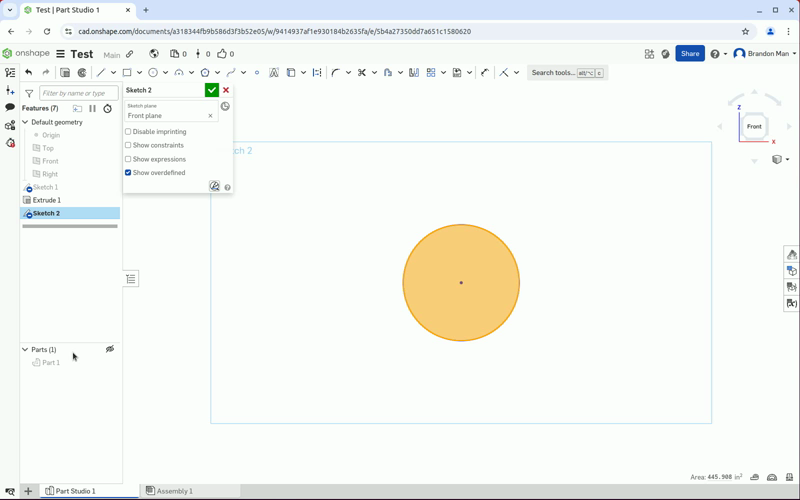
key(shift+e)
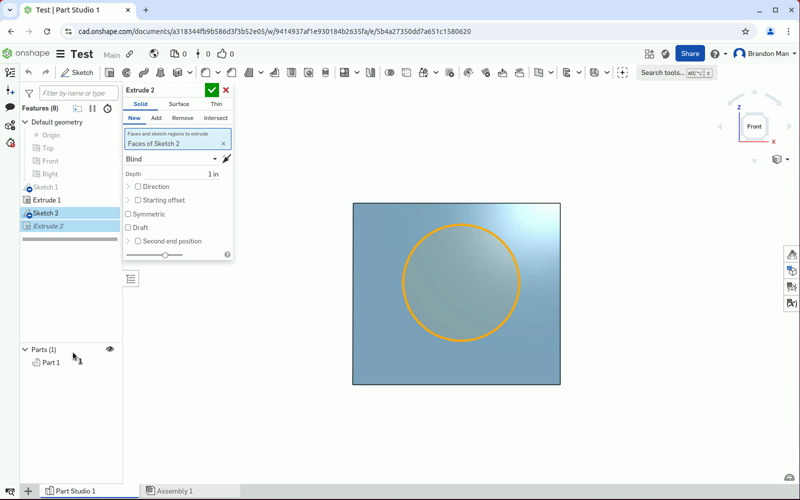
mouse_move(143, 106)
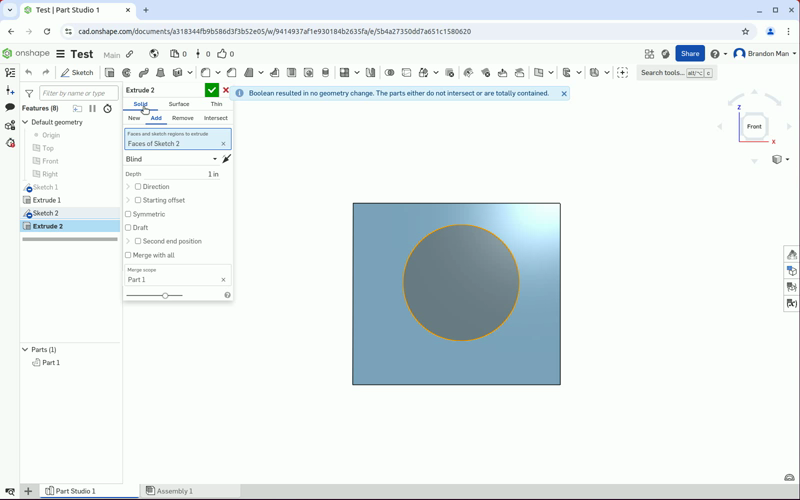
click(143, 106)
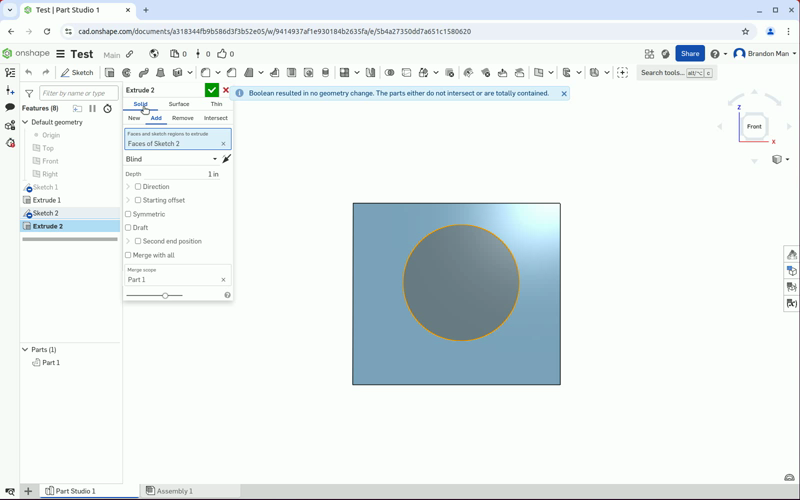
mouse_move(137, 120)
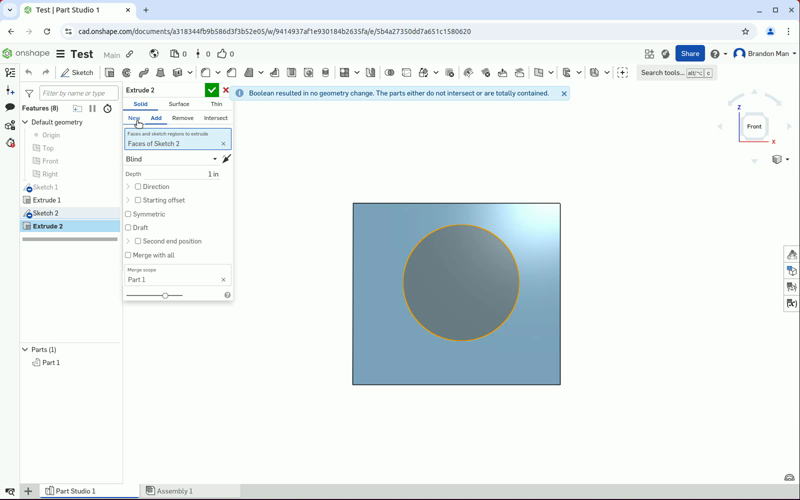
click(137, 120)
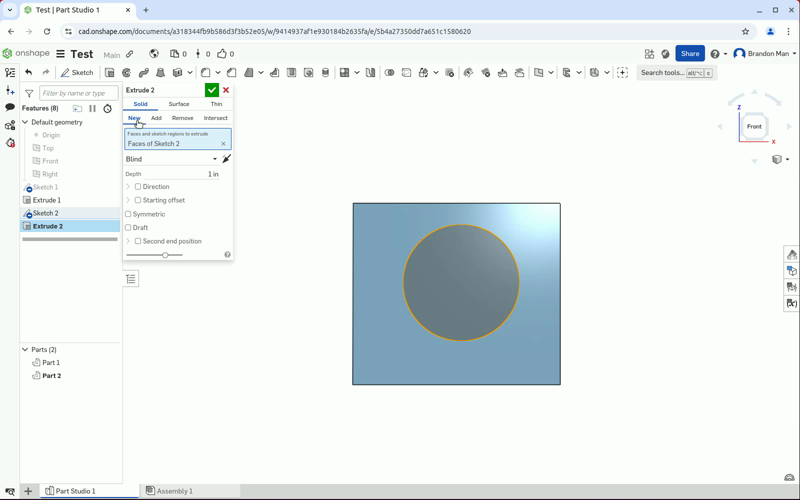
key(tab, 4)
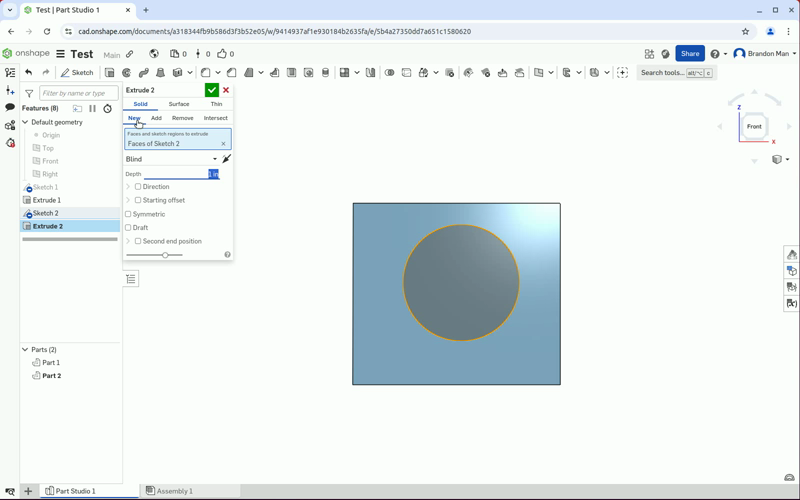
text(23.108)
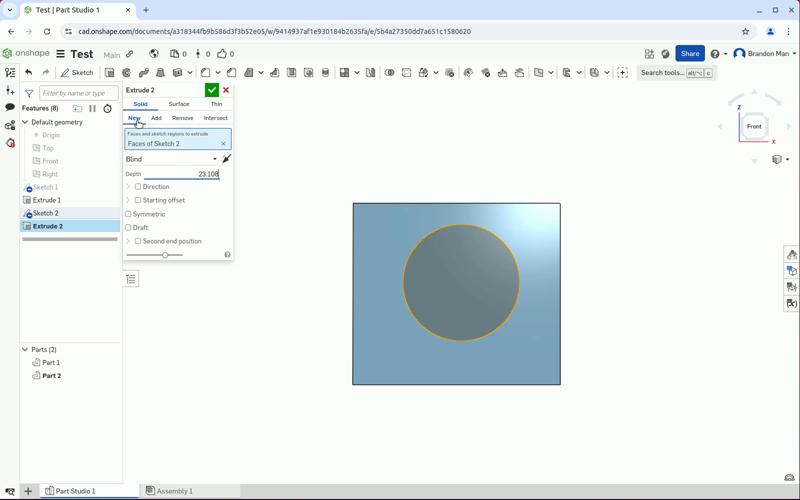
key(enter)
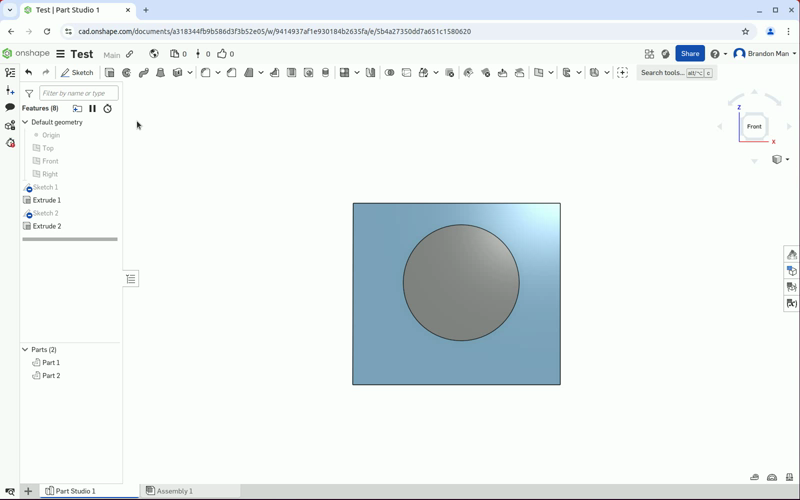
key(shift+h)
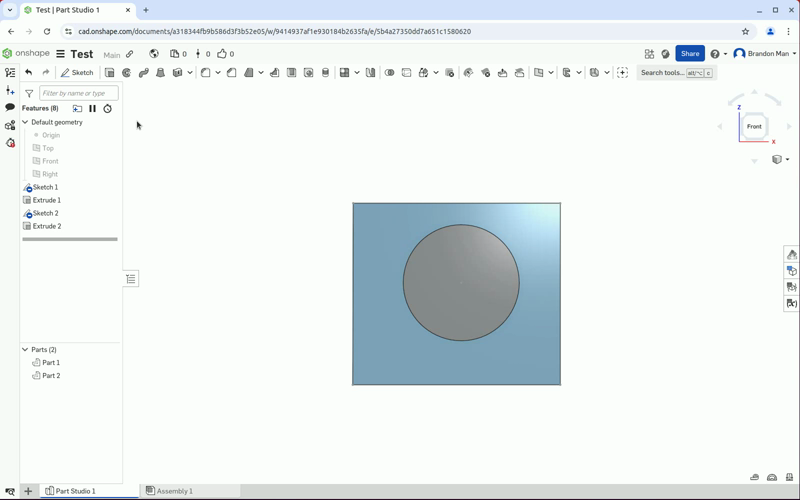
key(shift+h)
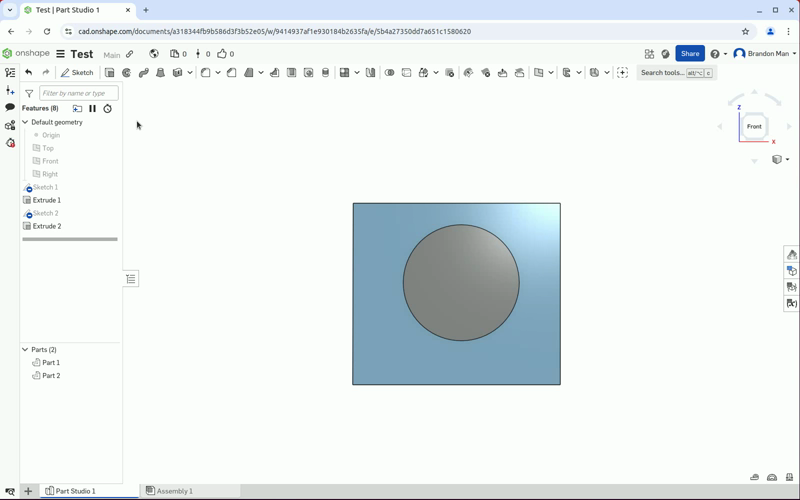
mouse_move(73, 189)
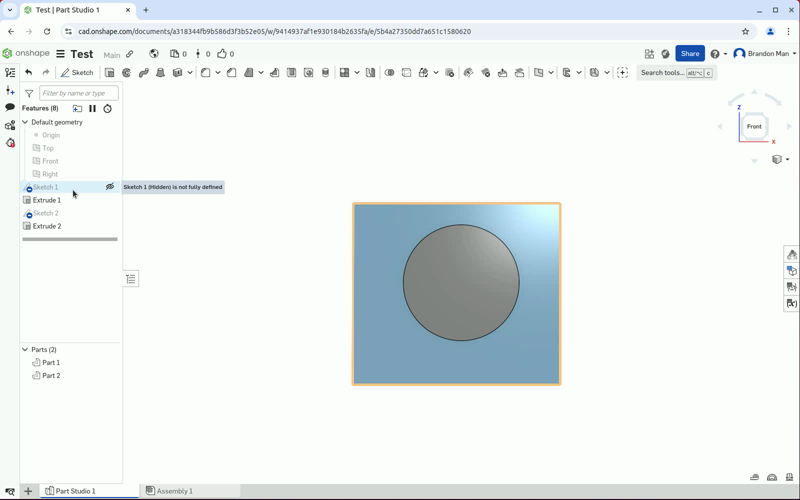
click(73, 189)
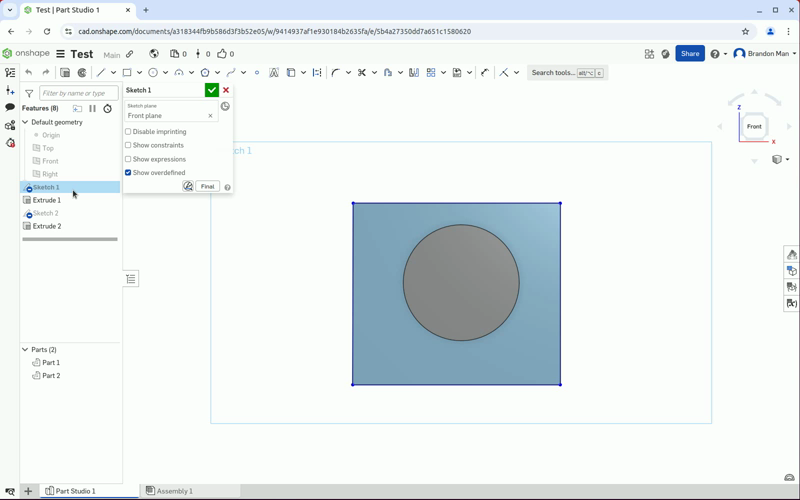
mouse_move(229, 92)
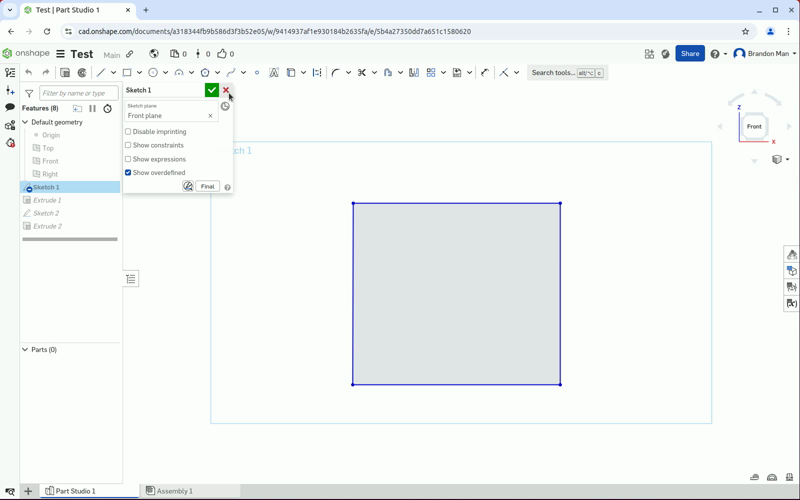
click(229, 92)
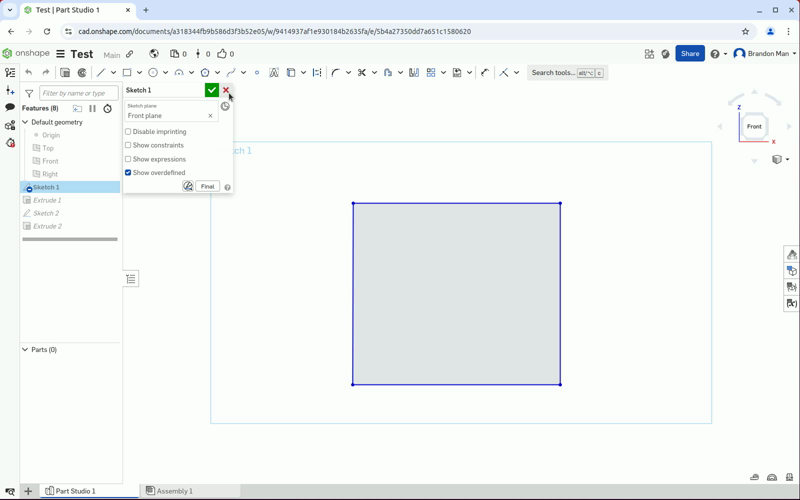
key(shift+s)
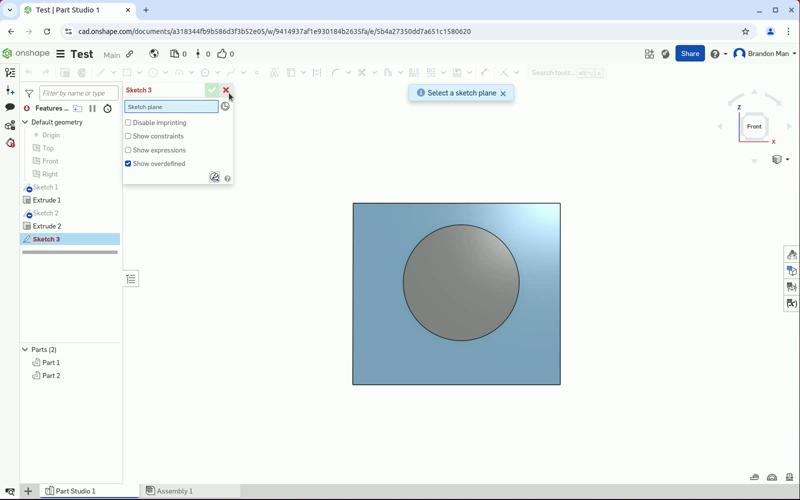
mouse_move(73, 163)
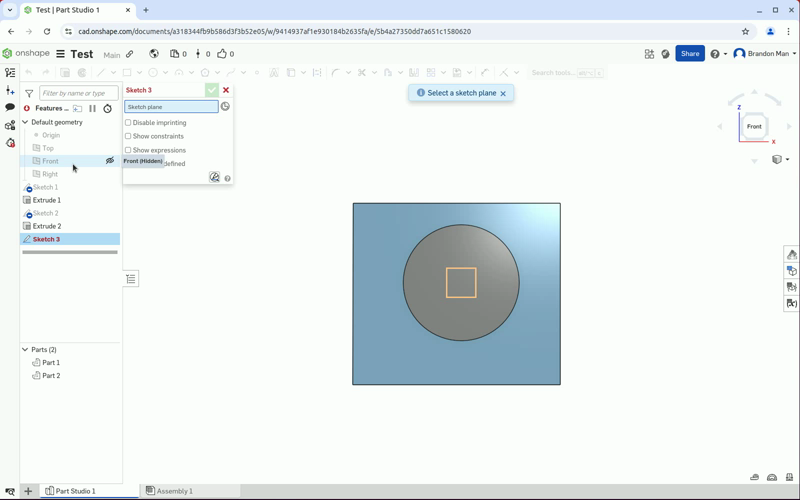
click(73, 163)
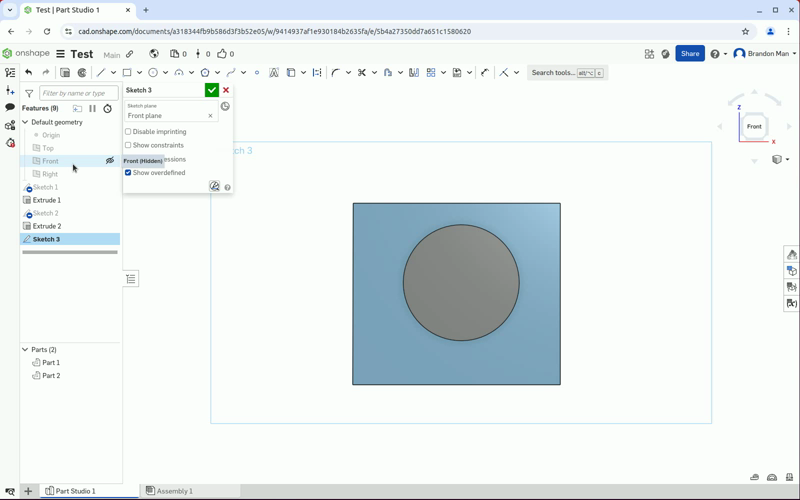
mouse_move(73, 352)
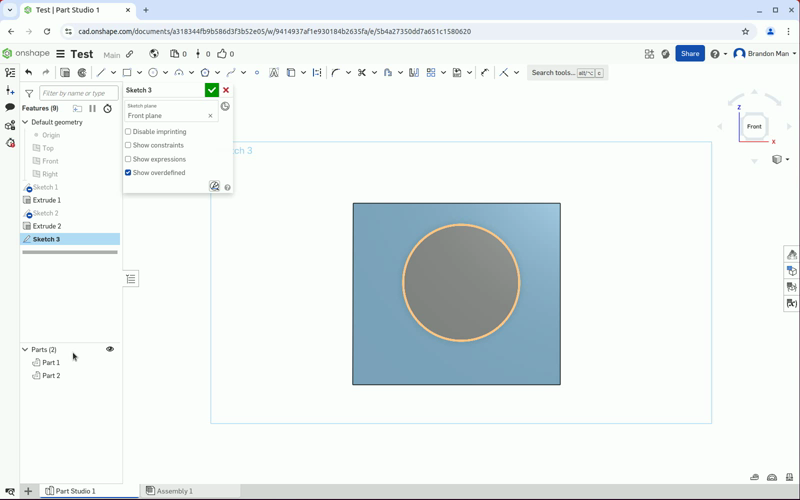
key(y)
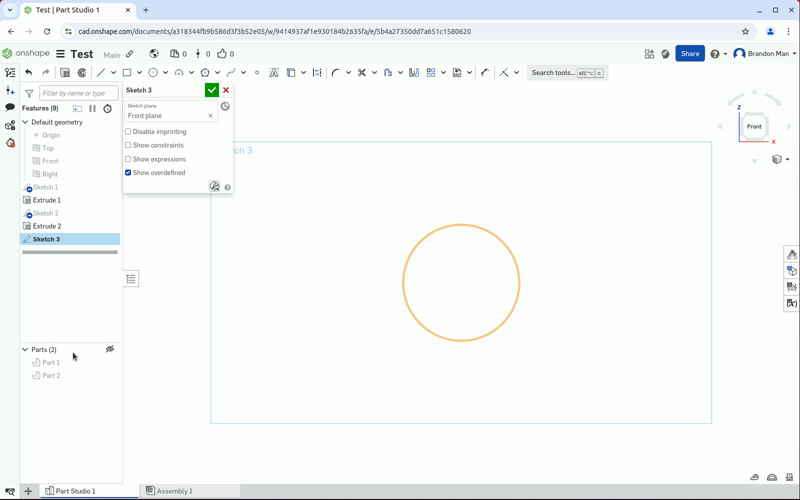
key(c)
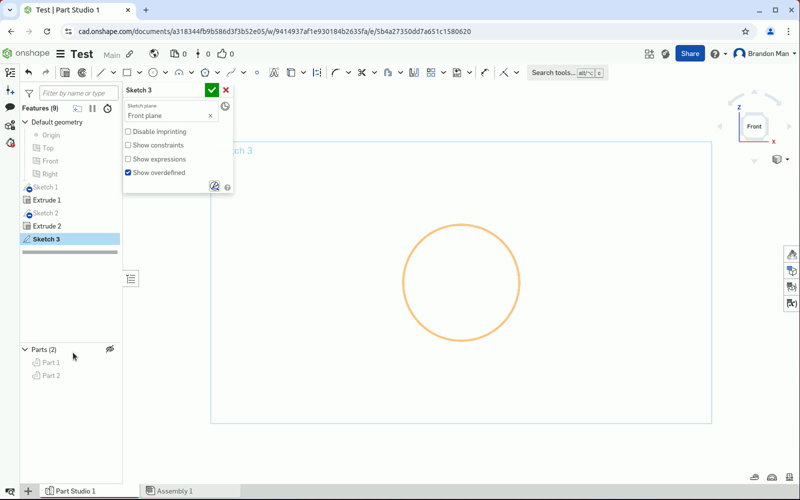
key_down(shift)
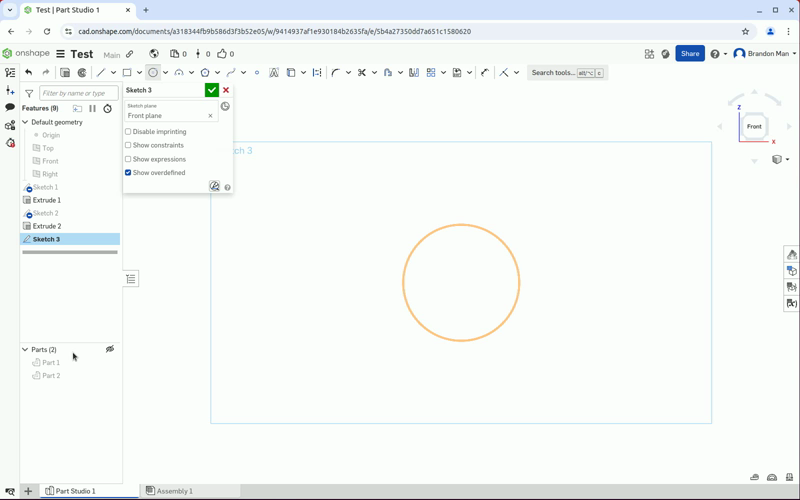
mouse_move(461, 282)
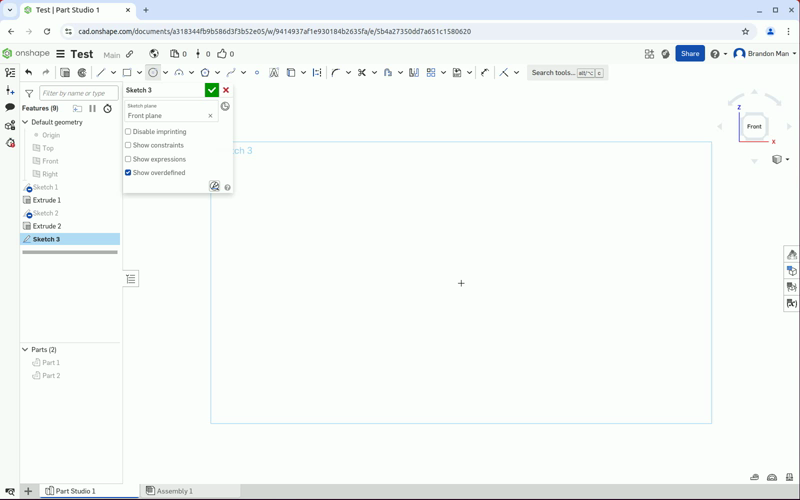
click(461, 282)
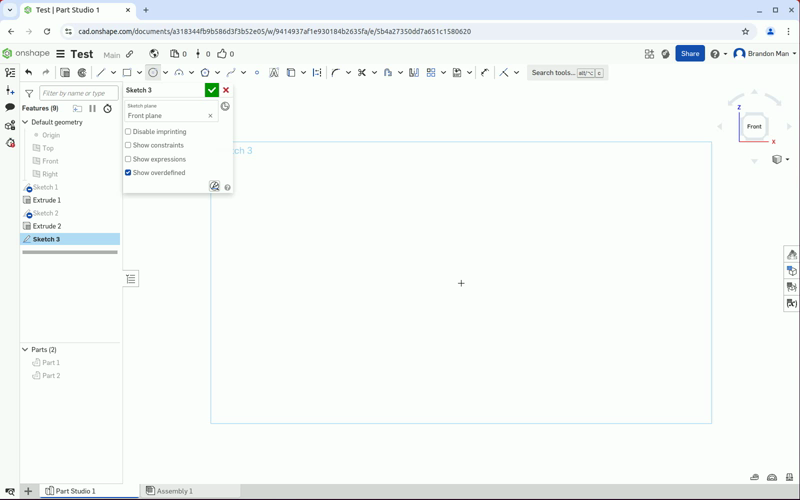
key_up(shift)
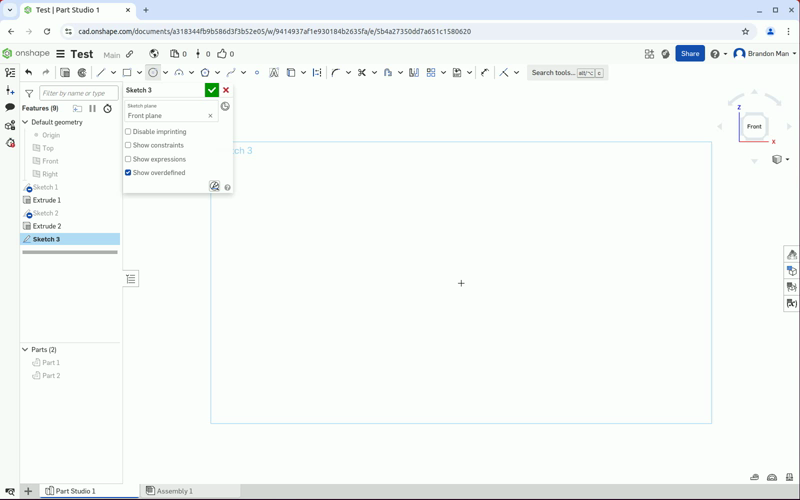
mouse_move(500, 282)
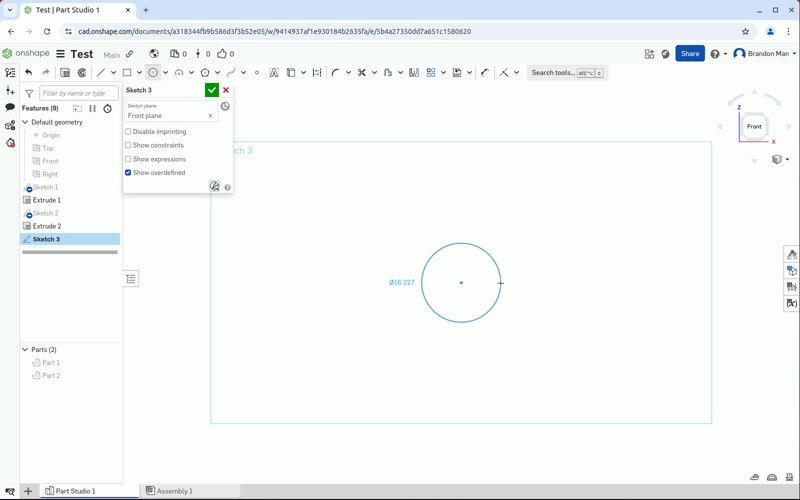
click(500, 282)
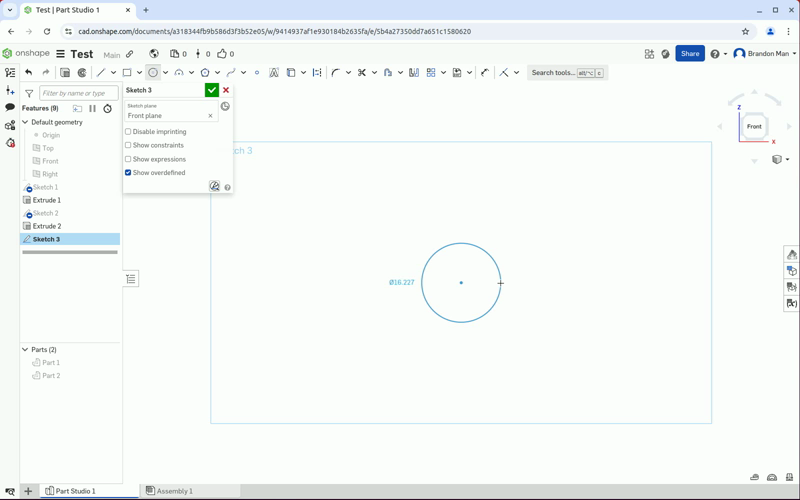
key(esc)
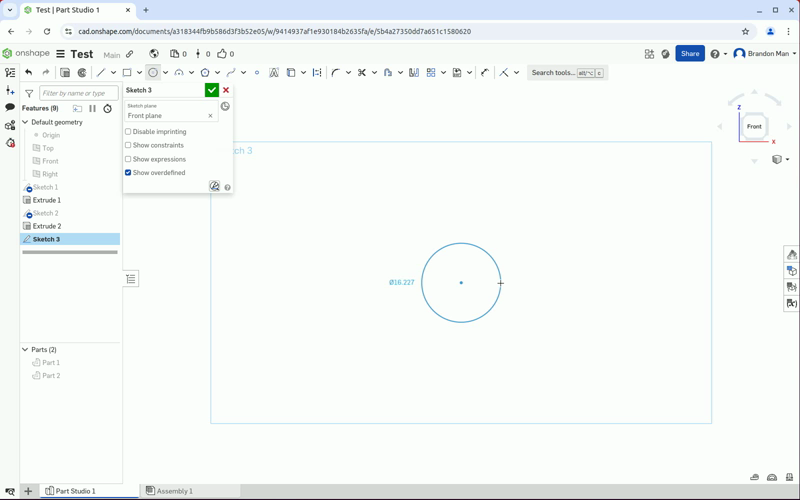
mouse_move(433, 280)
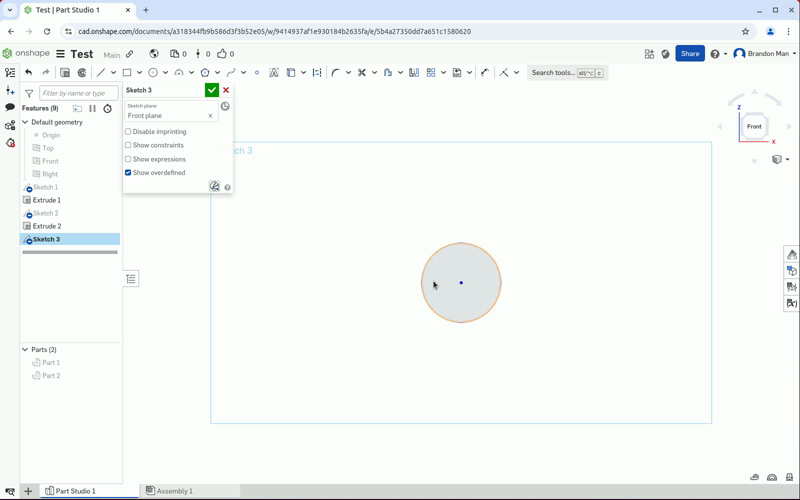
click(433, 280)
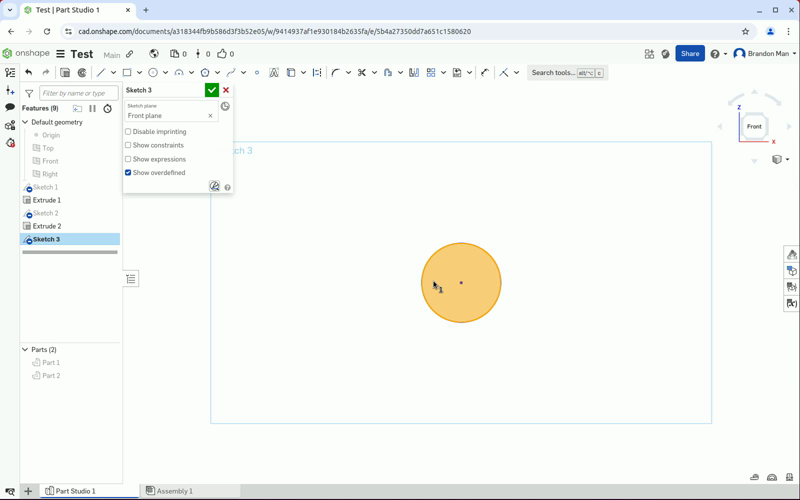
mouse_move(73, 352)
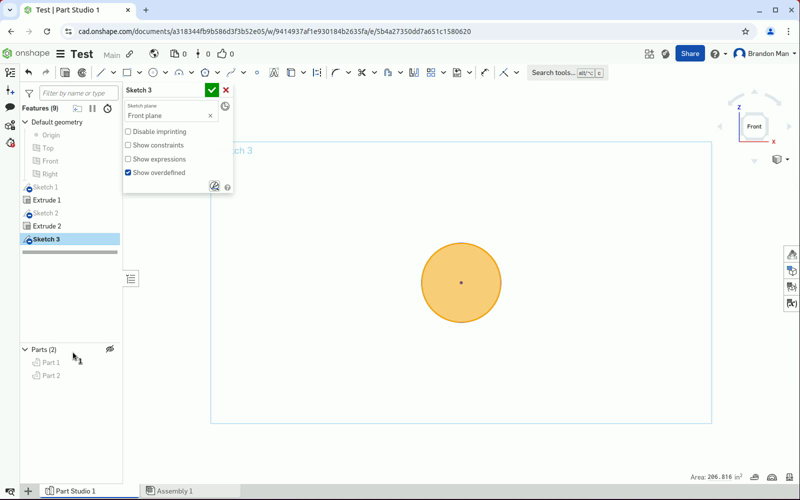
key(shift+y)
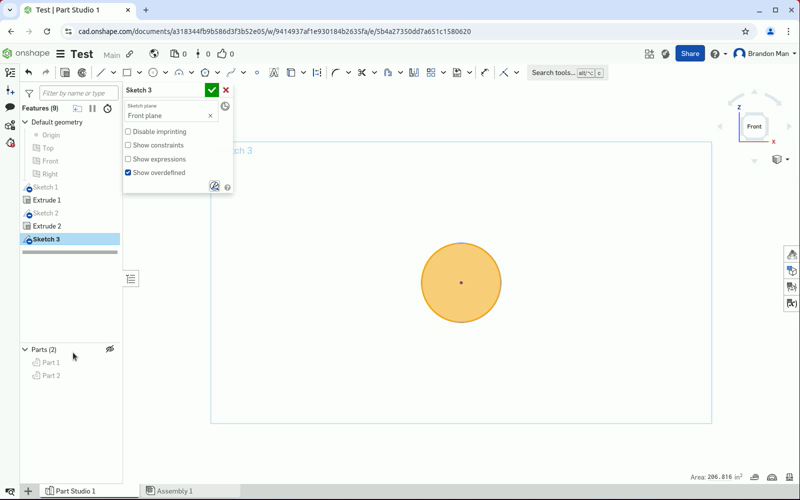
key(shift+e)
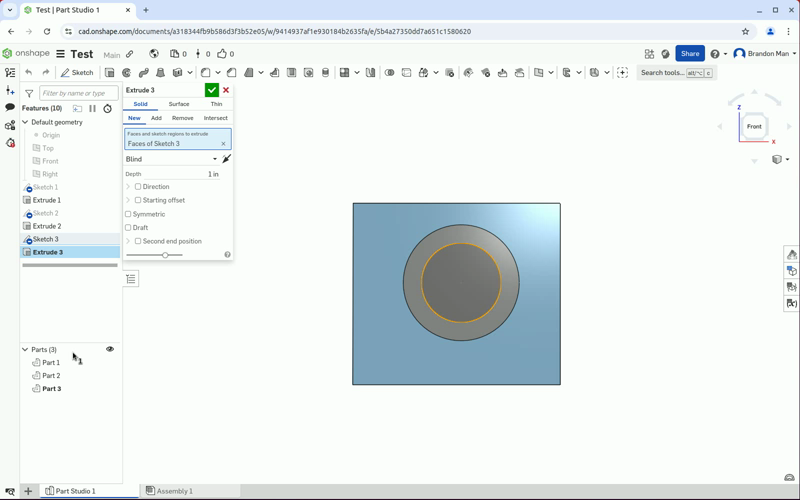
mouse_move(143, 106)
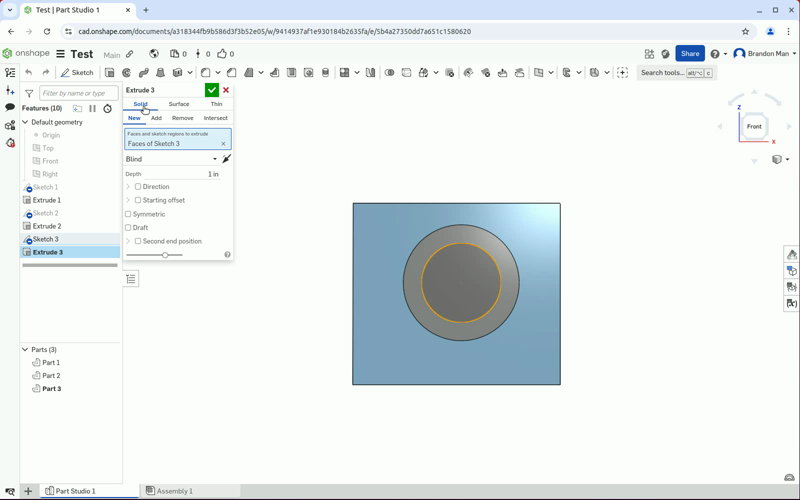
click(143, 106)
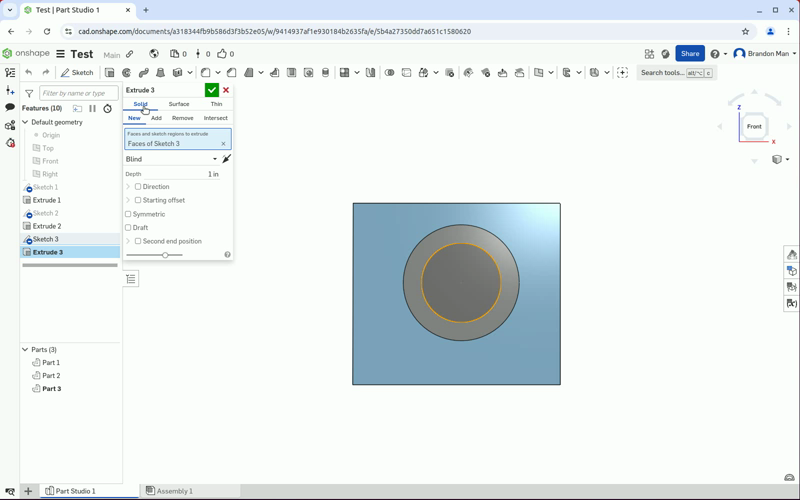
mouse_move(186, 120)
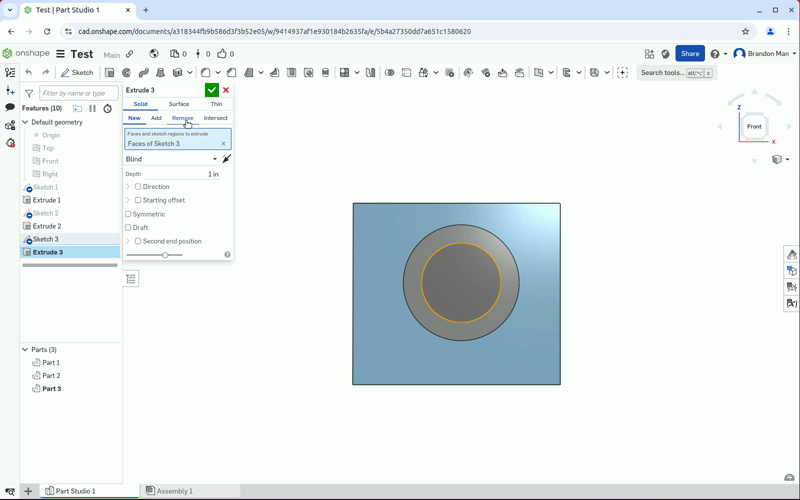
click(186, 120)
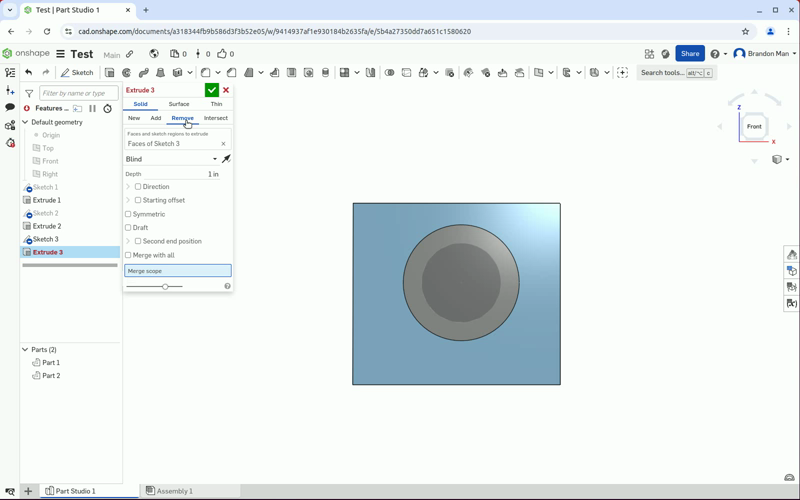
key(tab, 4)
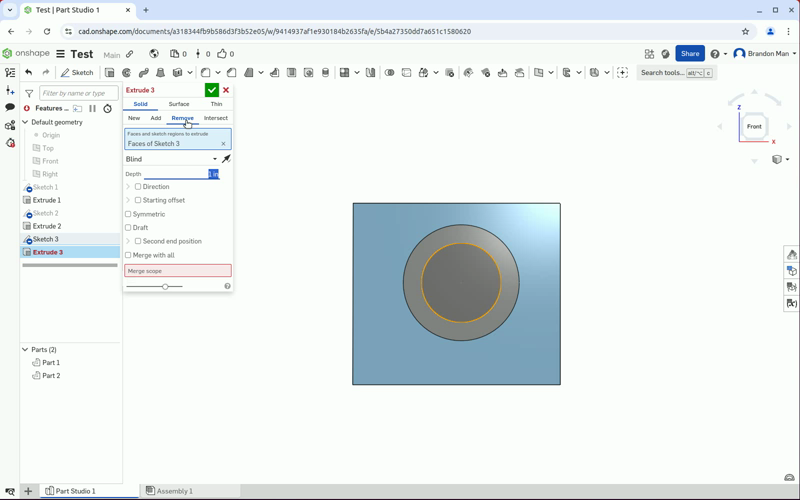
text(-23.108)
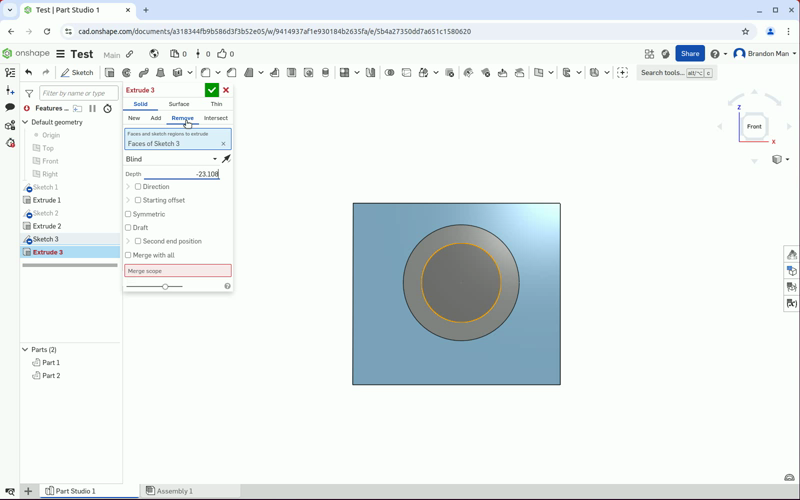
key(tab, 6)
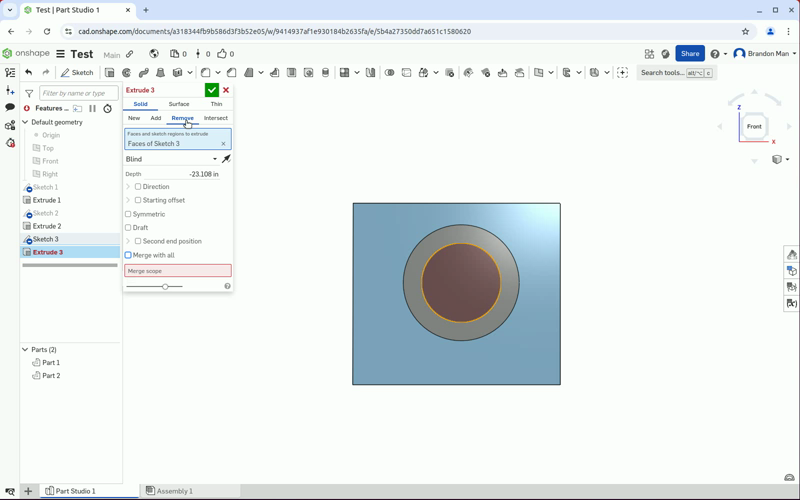
key(space)
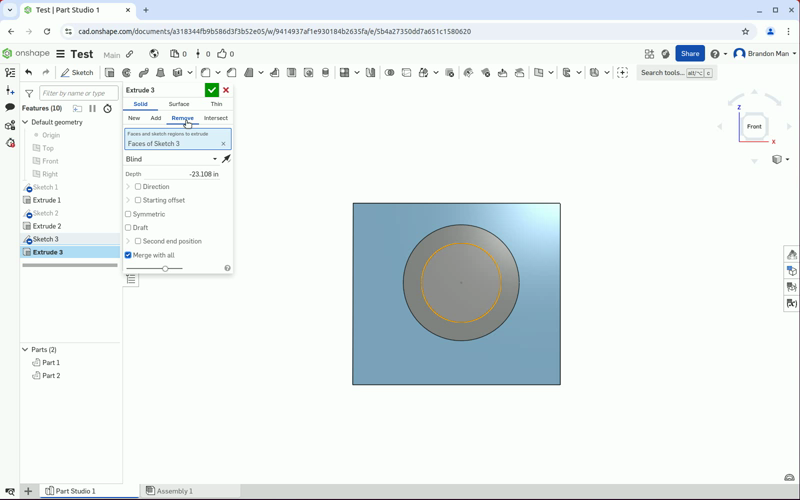
key(enter)
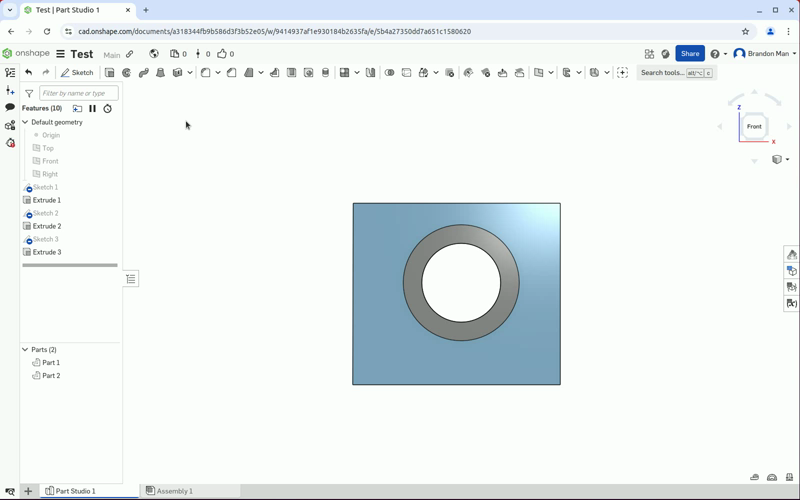
key(shift+h)
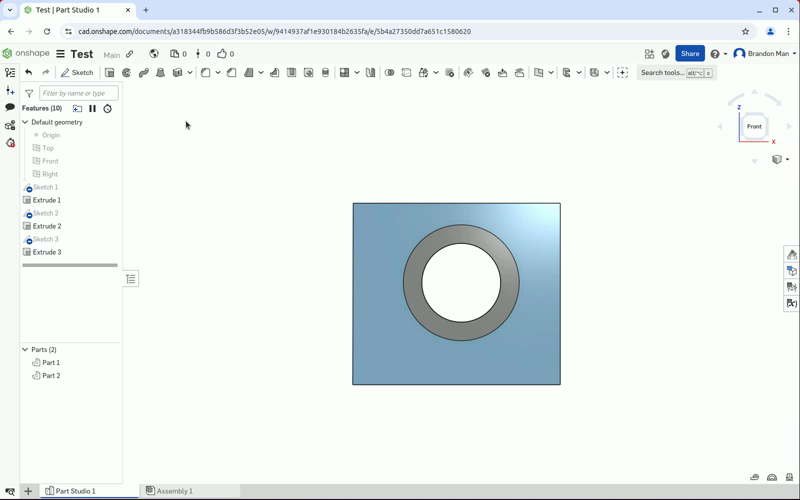
key(shift+h)
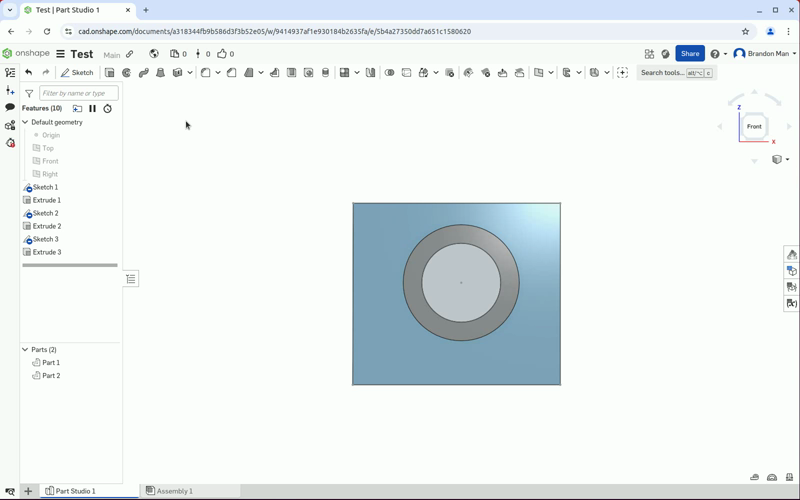
key(shift+7)
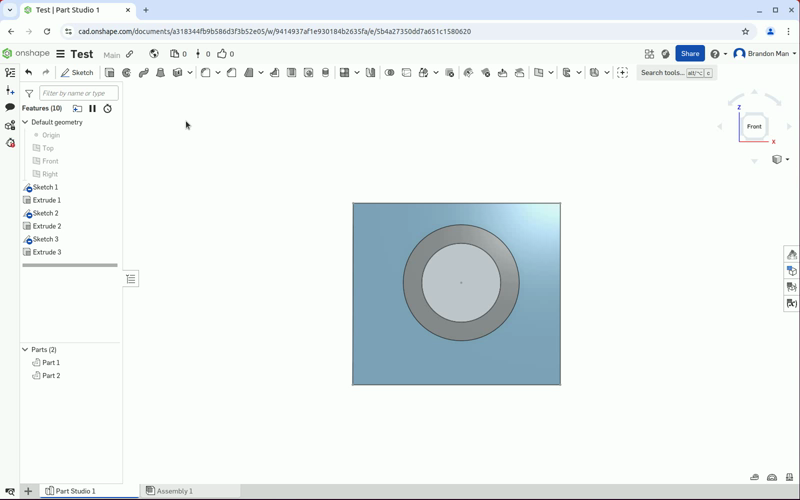
key(left, 2)
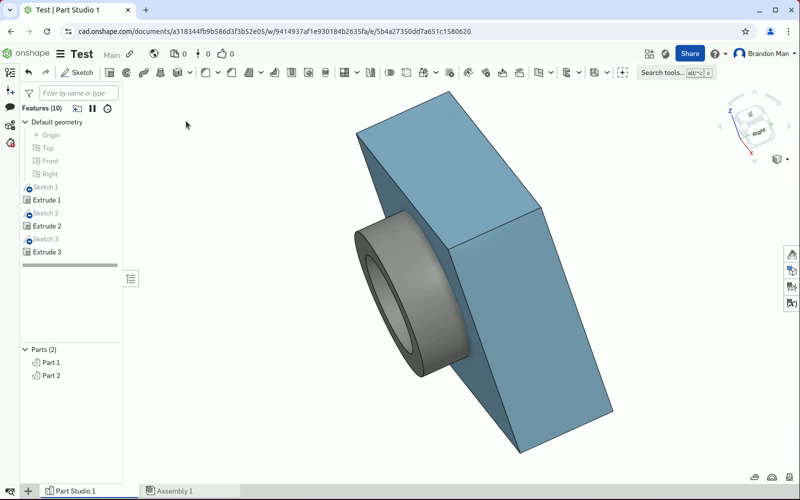
key(down, 2)
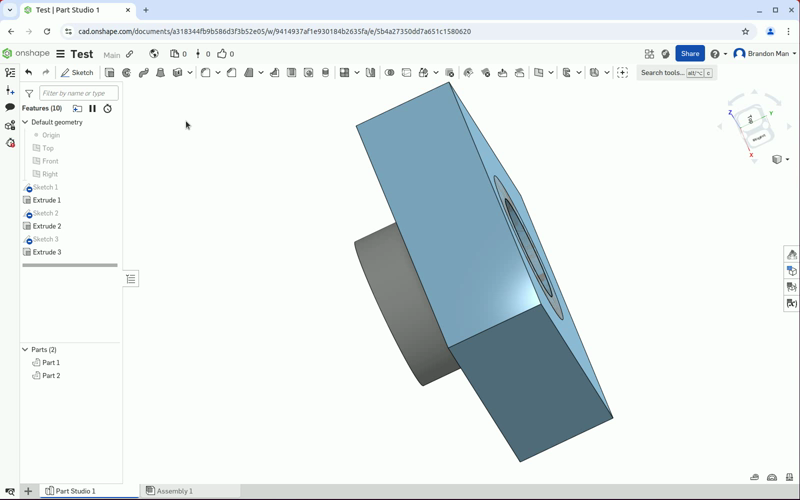
key(up, 2)
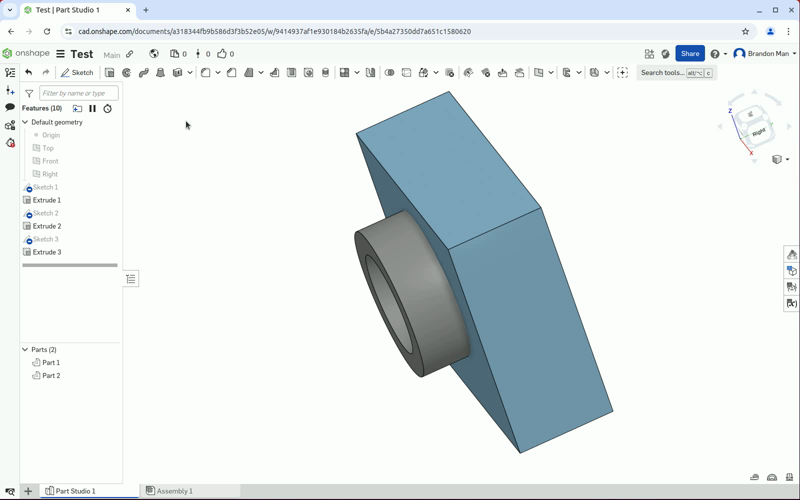
key(right, 2)
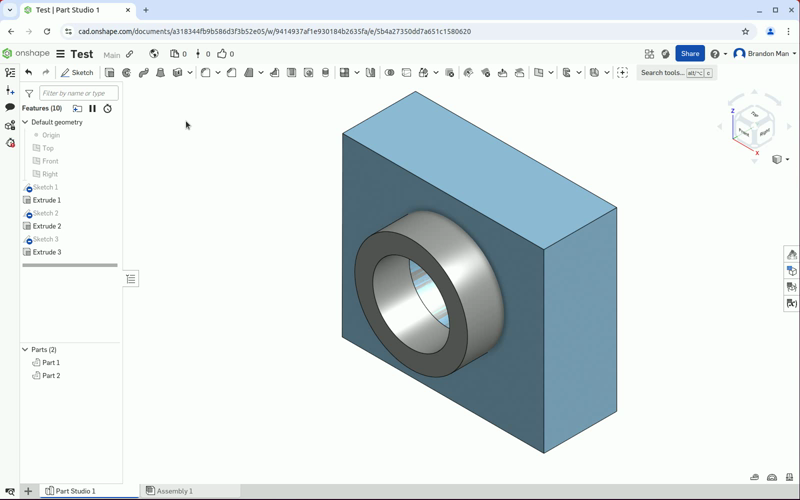
mouse_move(73, 189)
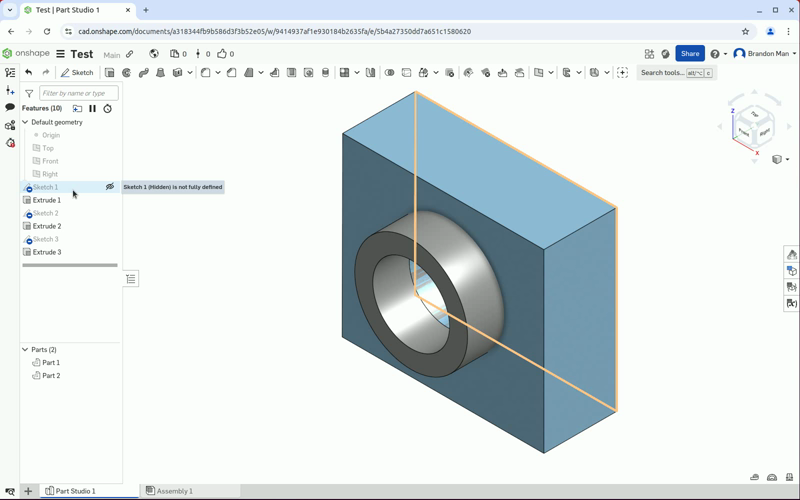
click(73, 189)